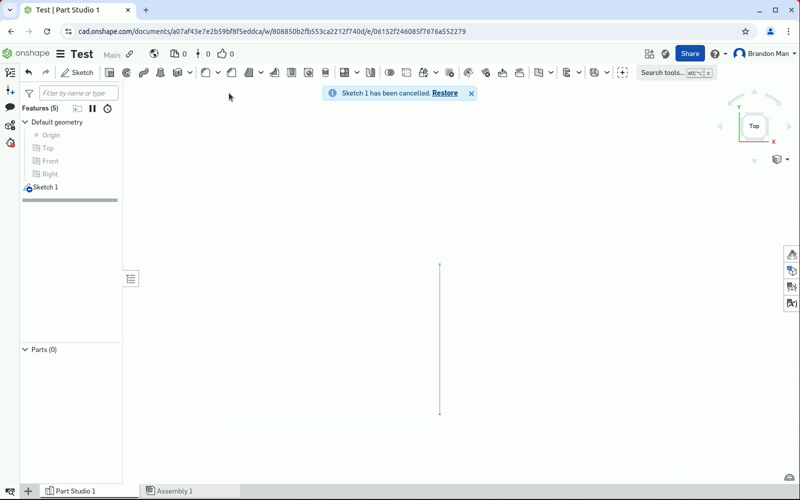
key(shift+h)
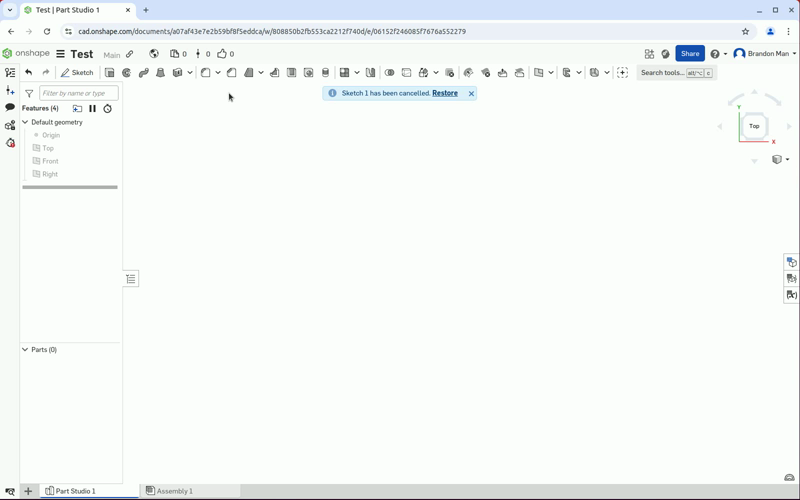
mouse_move(73, 352)
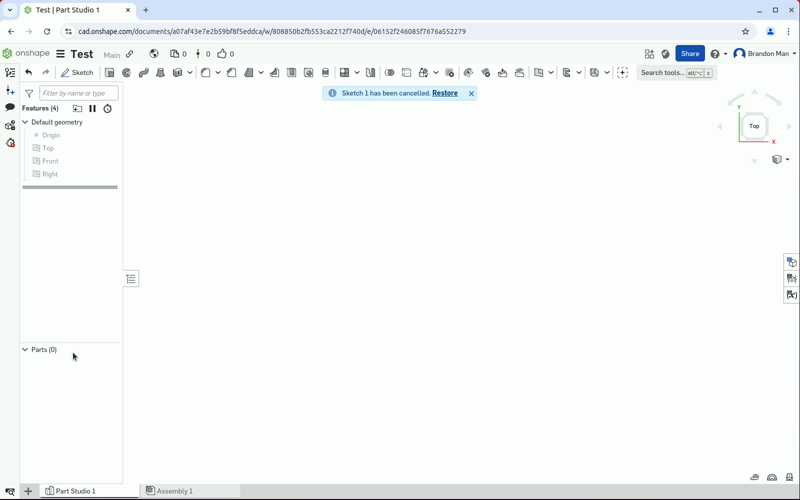
key(y)
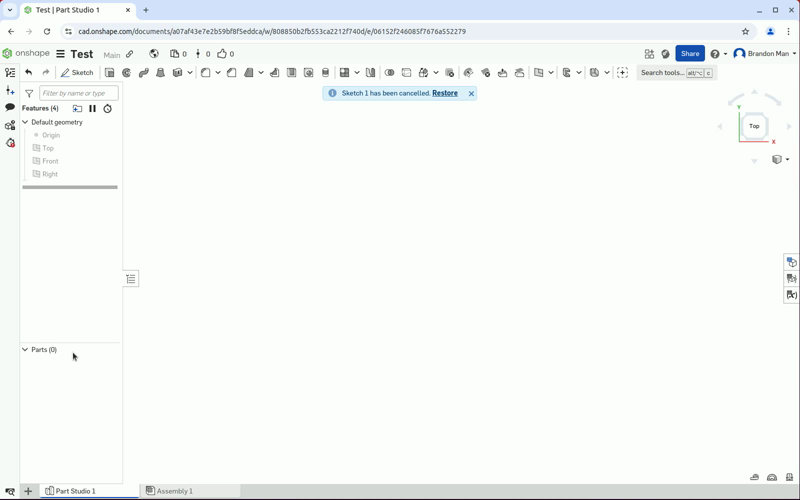
key(shift+p)
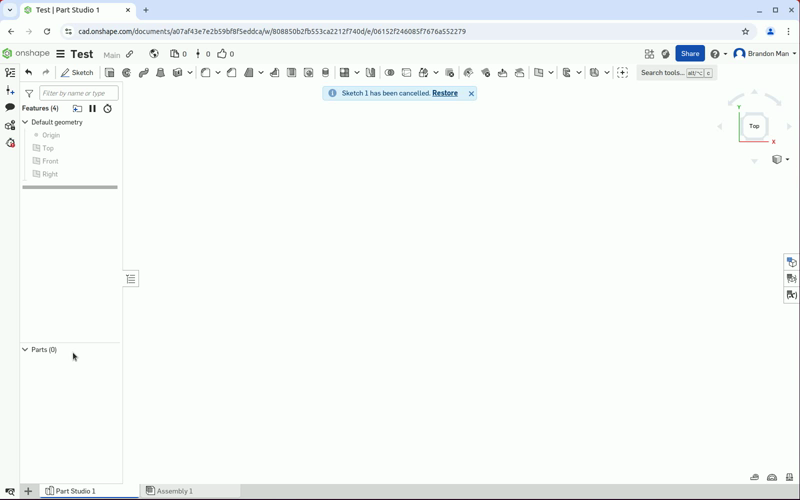
key(space)
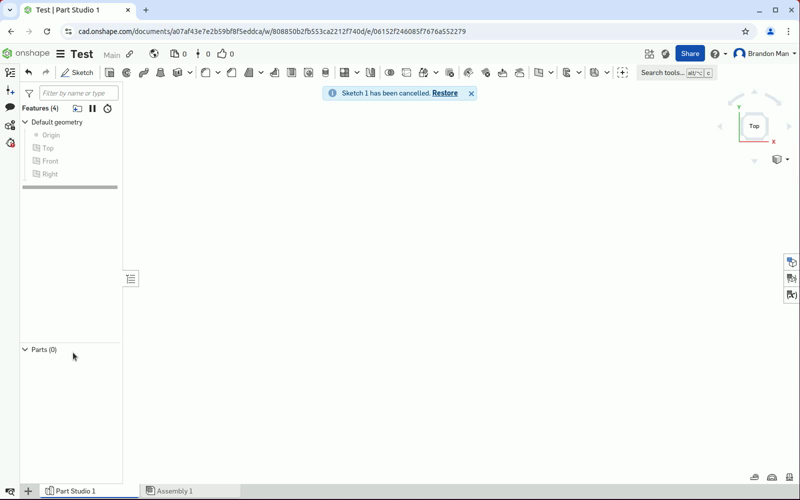
key_down(shift)
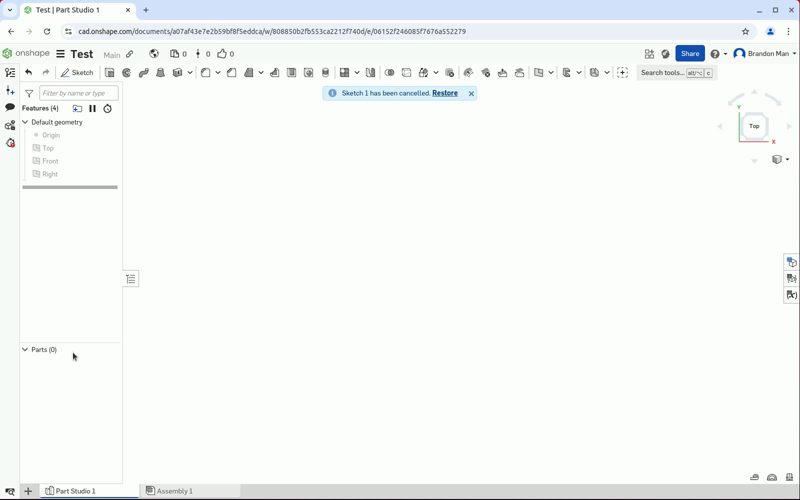
key(up)
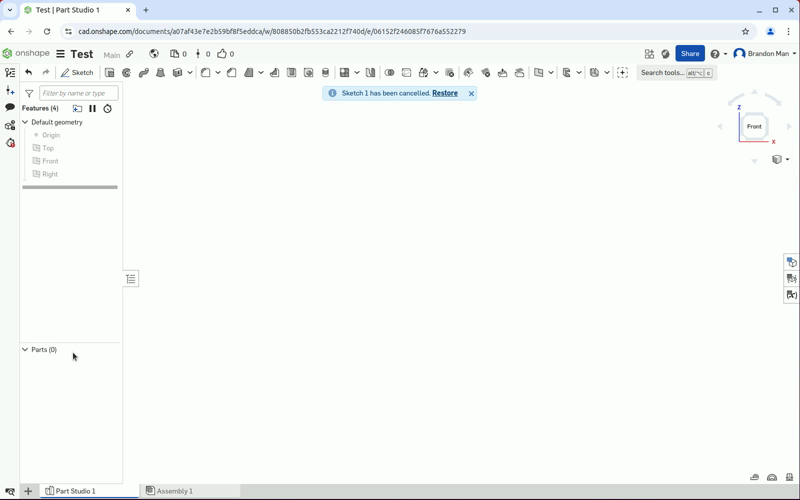
key_up(shift)
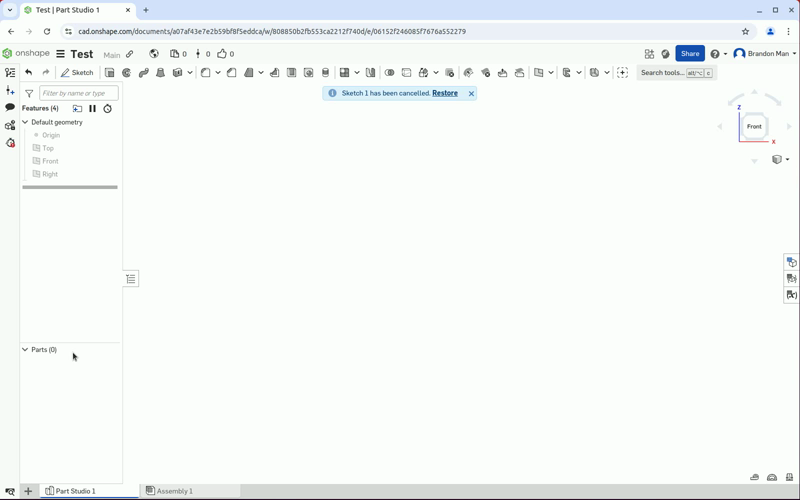
mouse_move(73, 352)
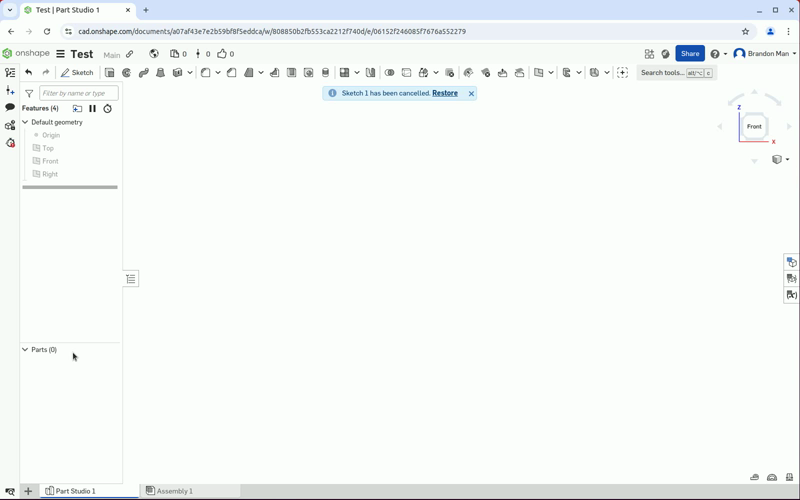
key(shift+y)
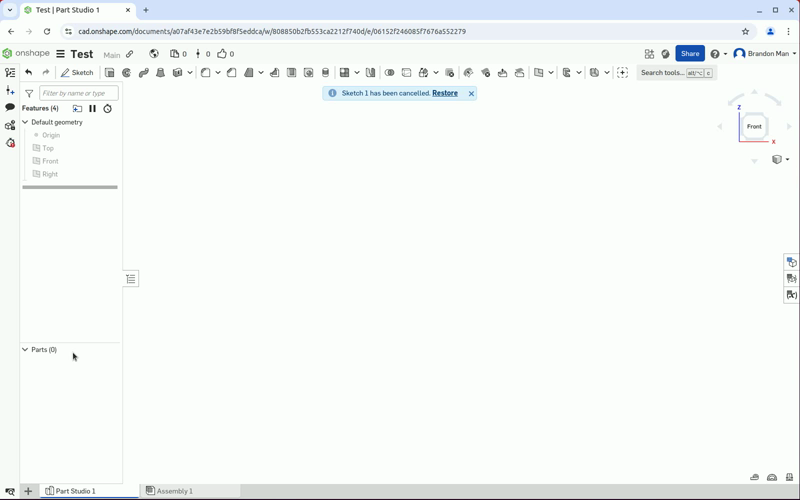
key(shift+s)
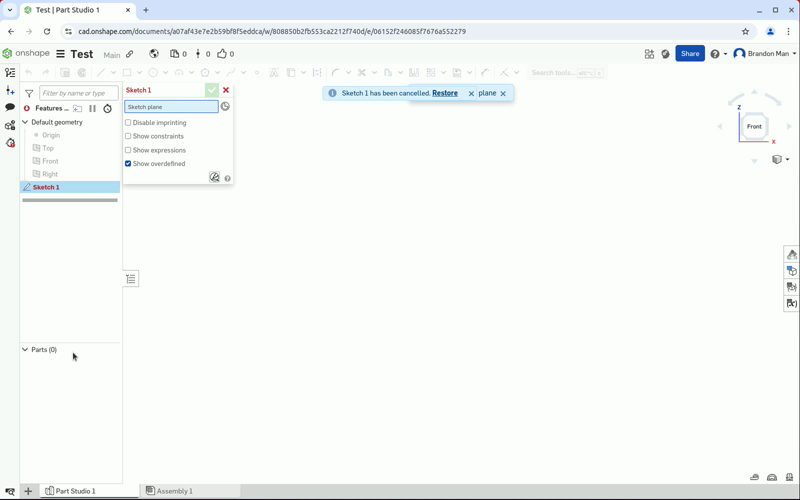
mouse_move(73, 163)
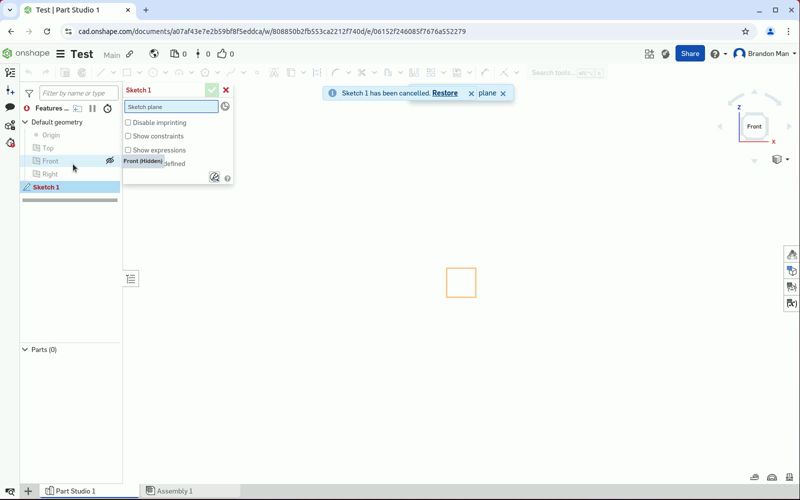
click(73, 163)
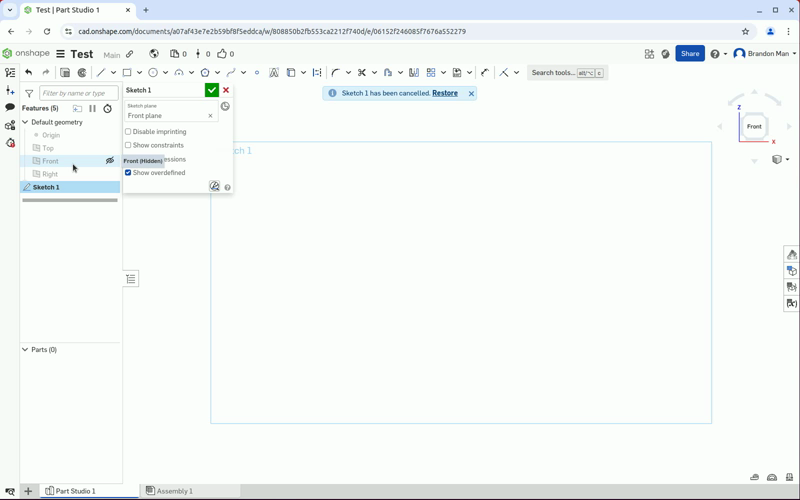
mouse_move(73, 352)
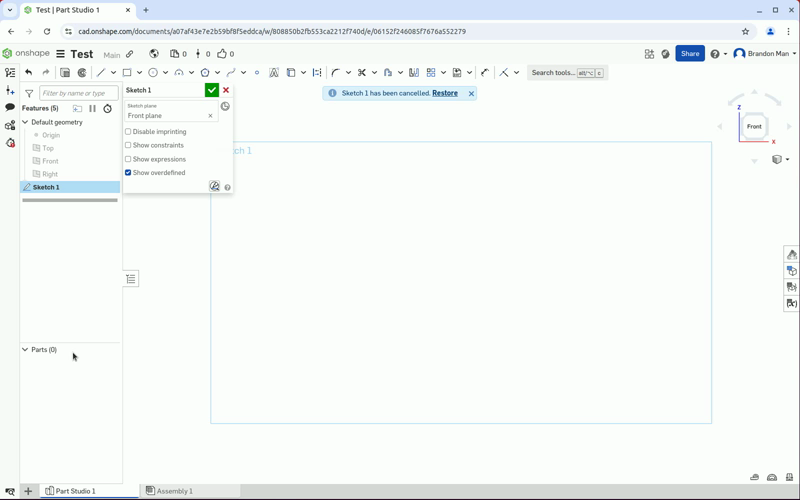
key(y)
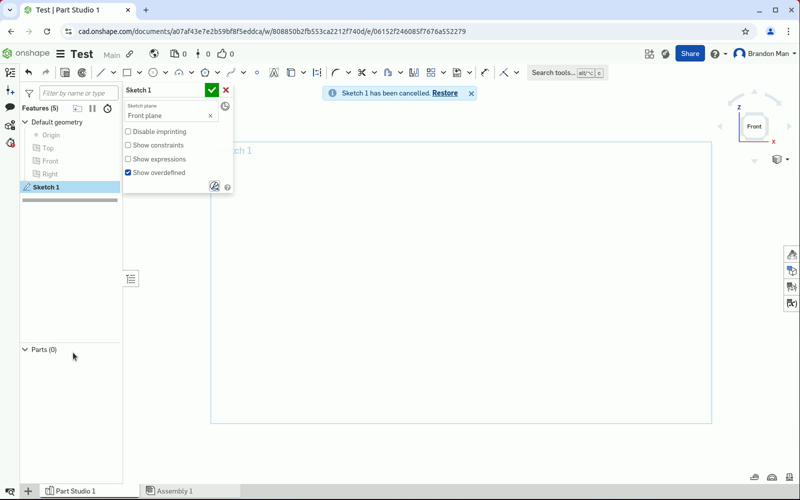
key(l)
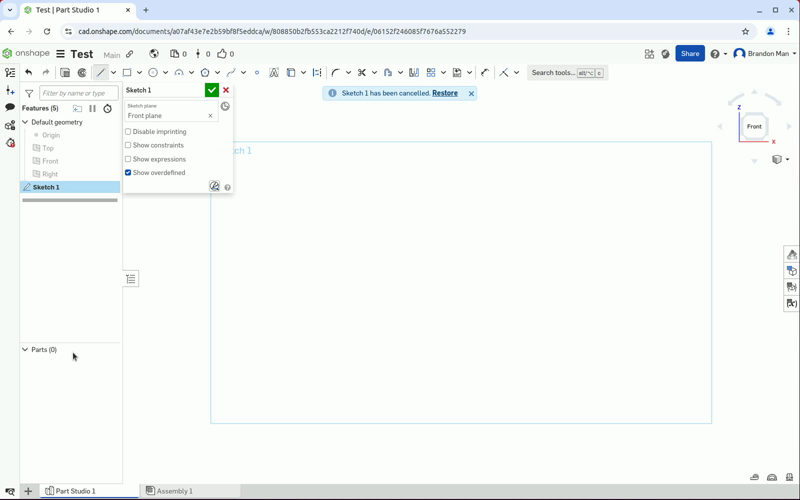
key_down(shift)
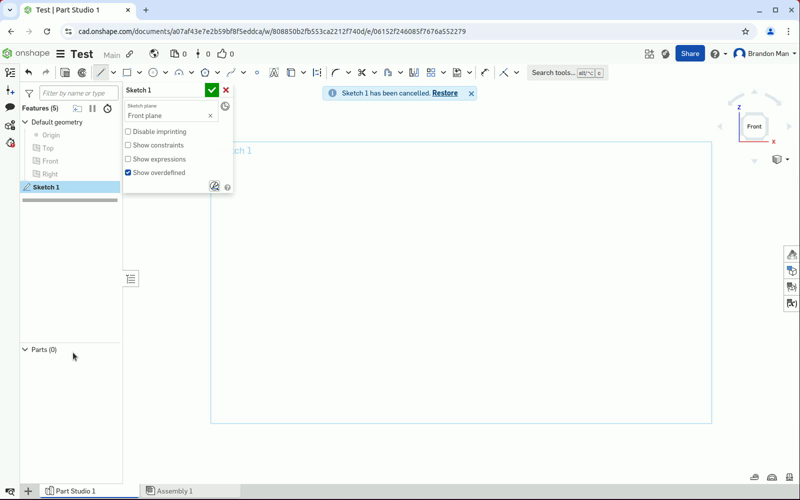
mouse_move(385, 395)
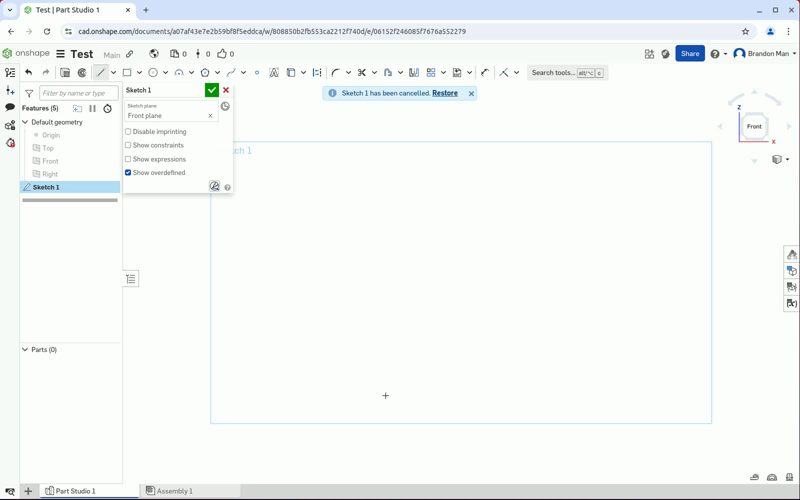
click(385, 395)
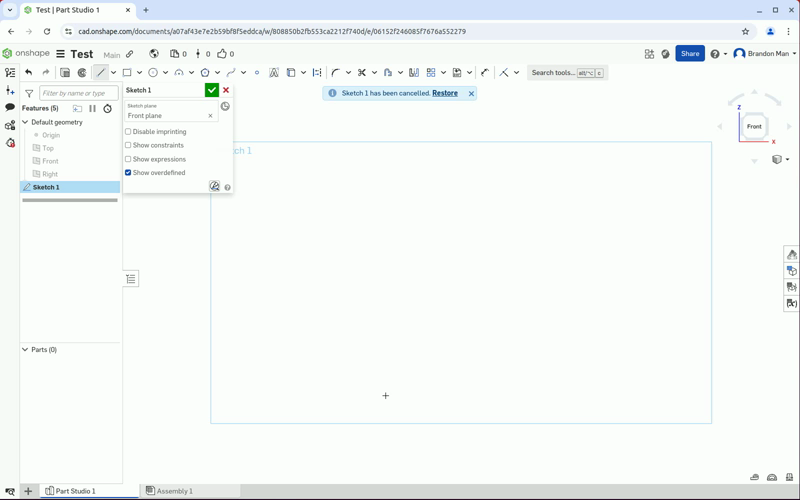
key_up(shift)
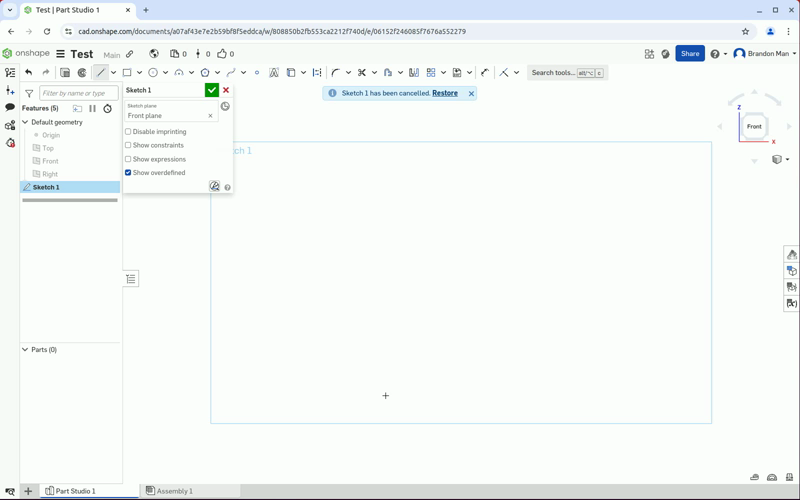
key_down(shift)
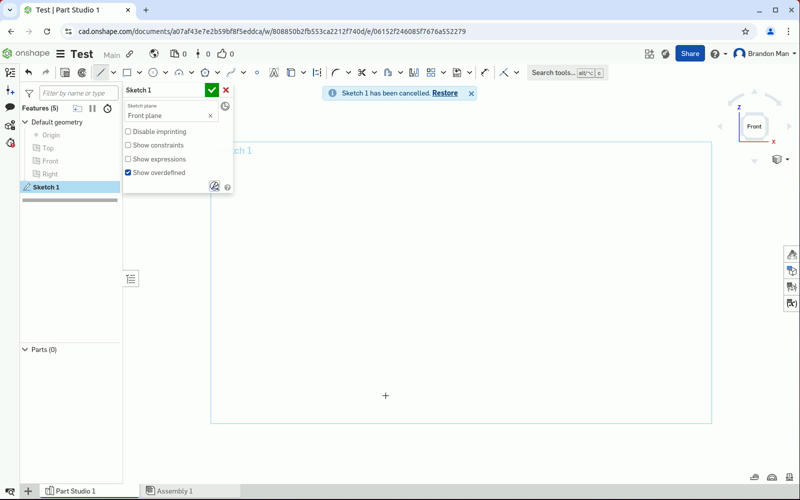
mouse_move(534, 395)
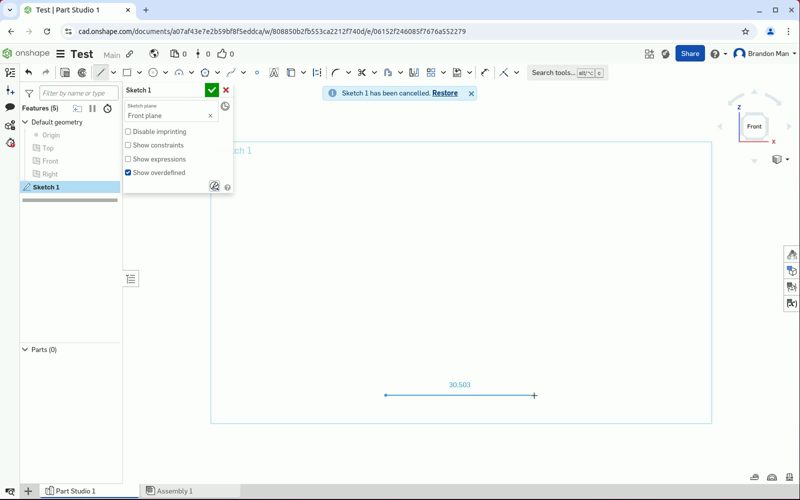
click(534, 395)
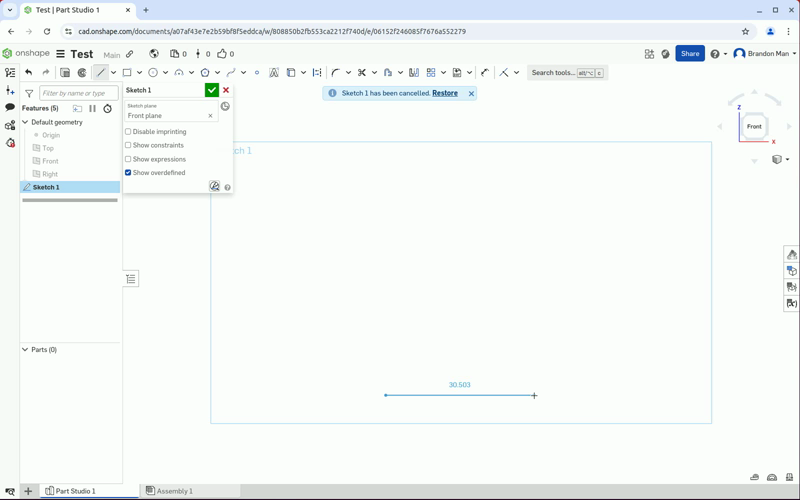
key_up(shift)
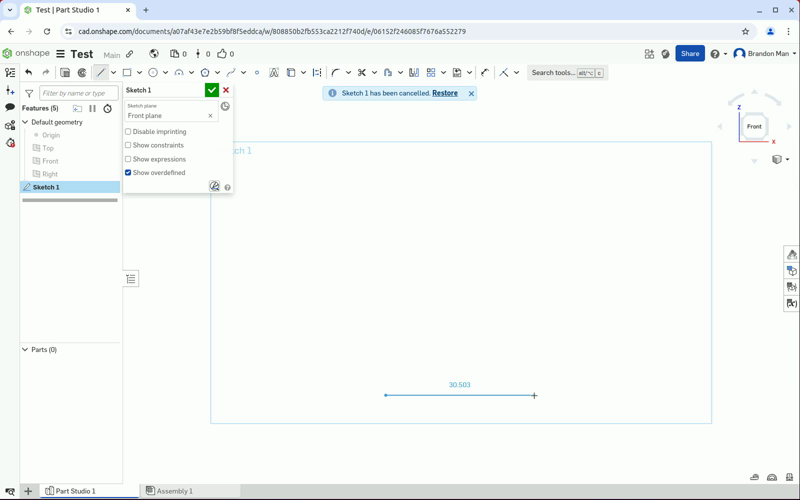
key_down(shift)
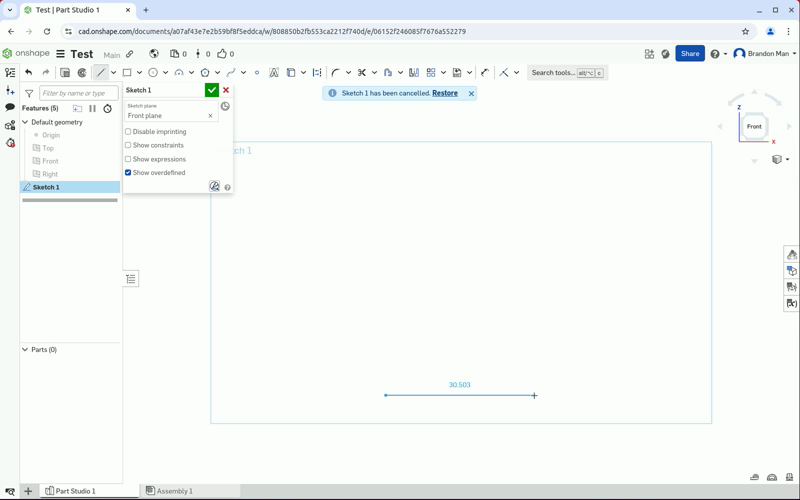
mouse_move(534, 171)
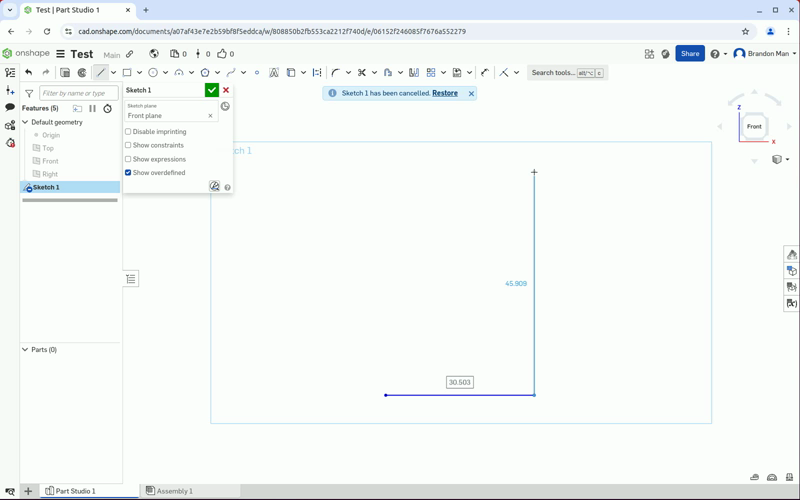
click(534, 171)
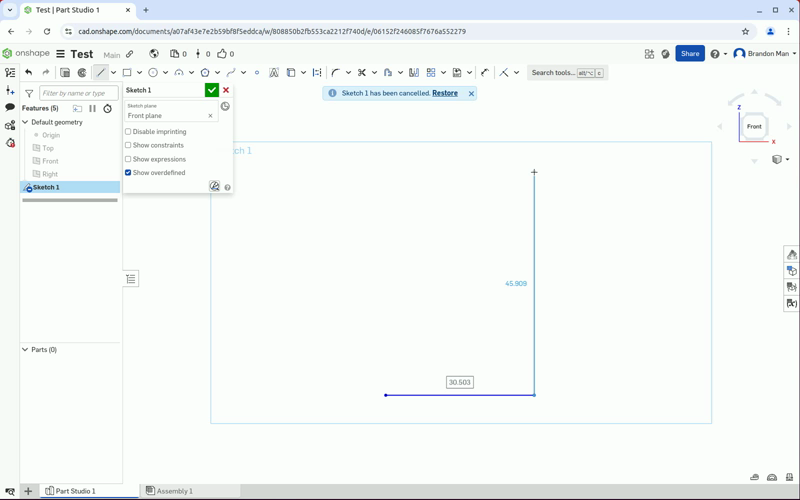
key_up(shift)
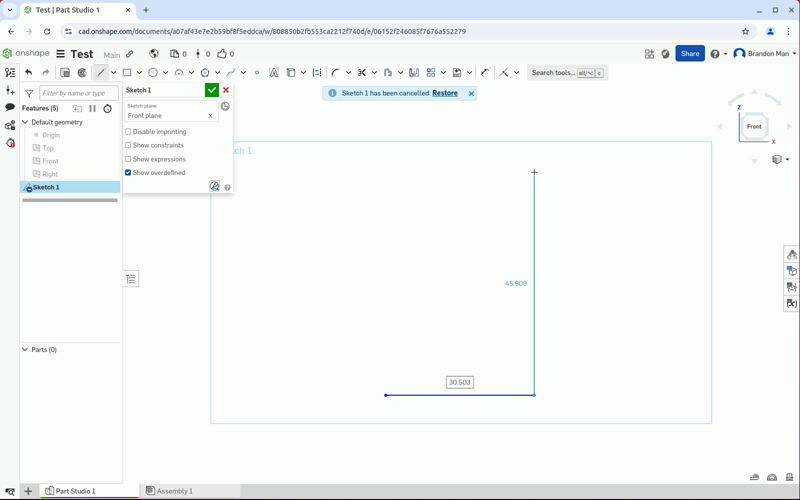
key_down(shift)
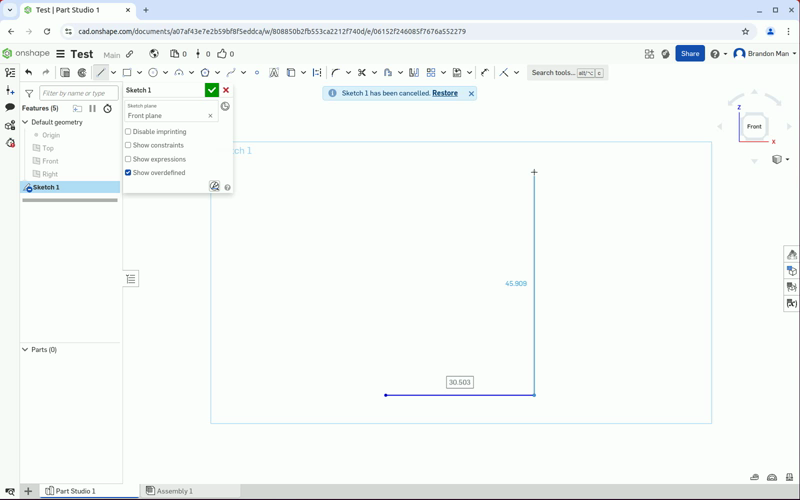
mouse_move(385, 171)
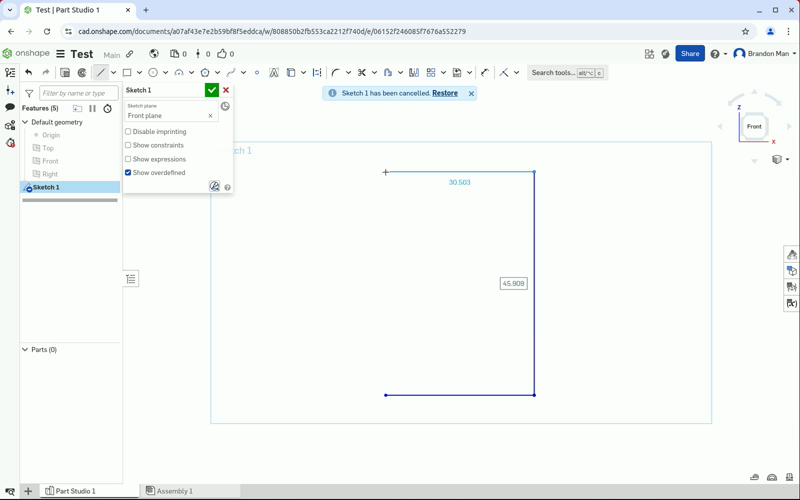
click(385, 171)
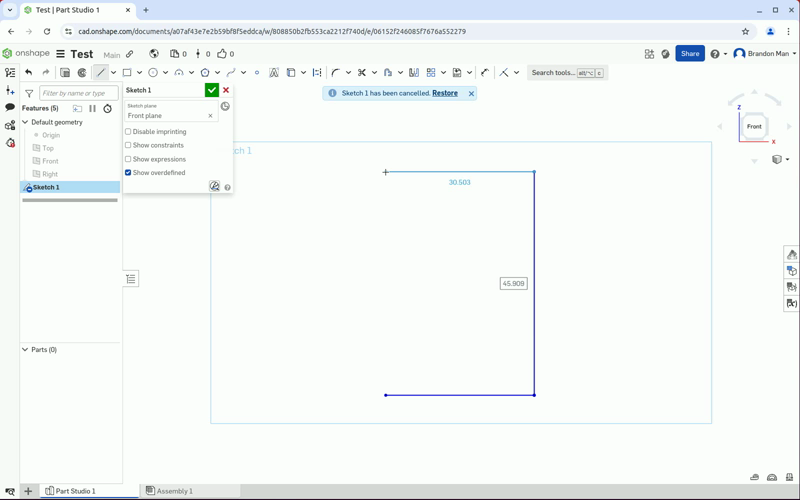
key_up(shift)
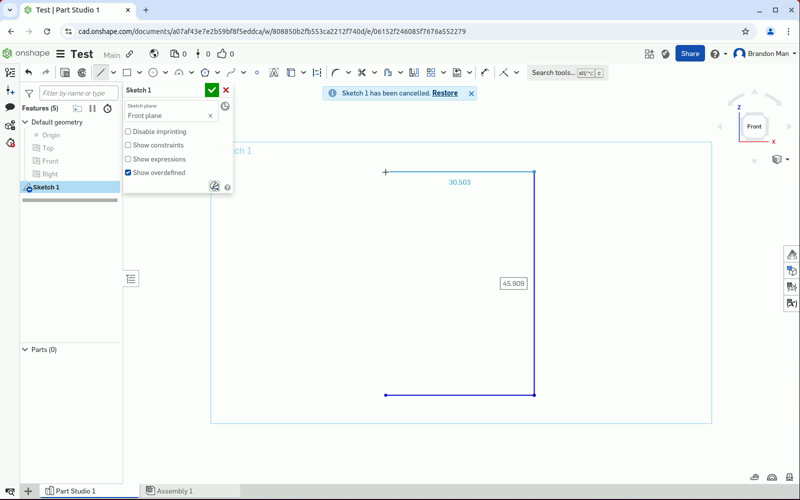
key_down(shift)
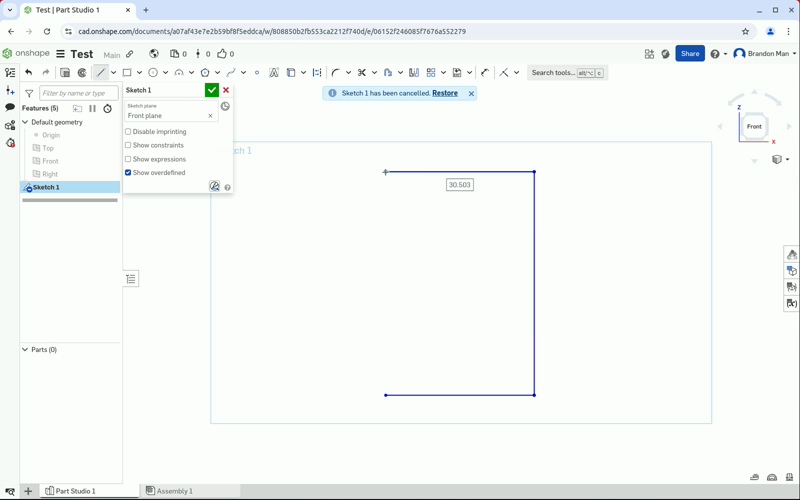
mouse_move(385, 395)
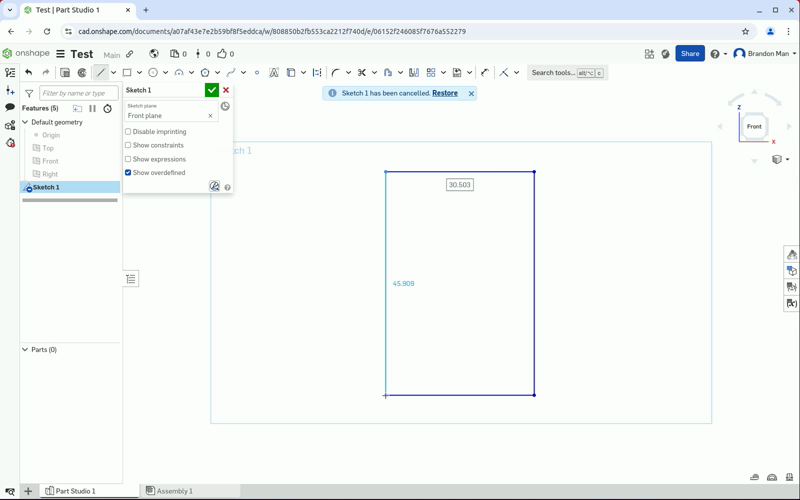
key_up(shift)
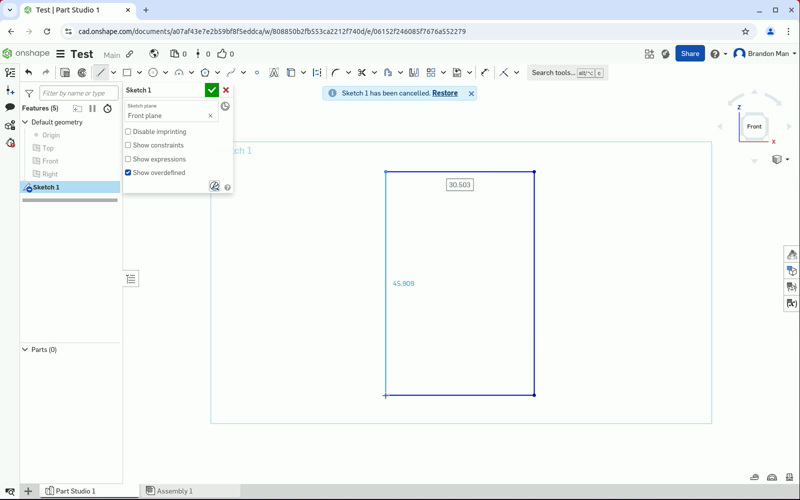
click(385, 395)
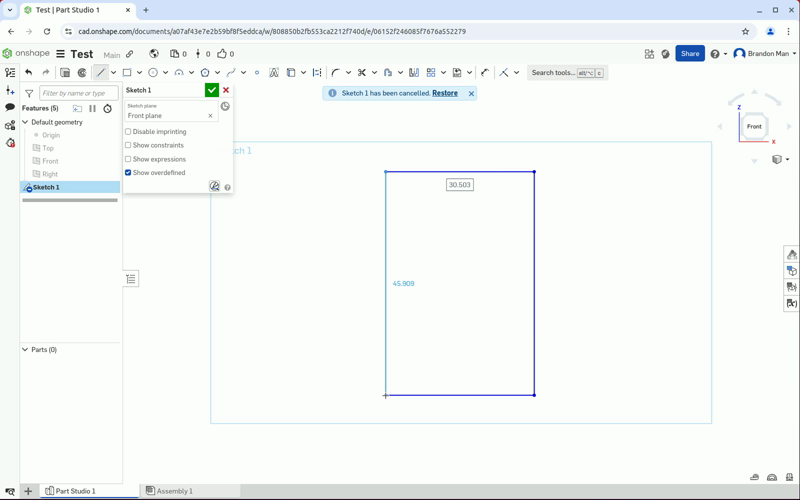
key(esc)
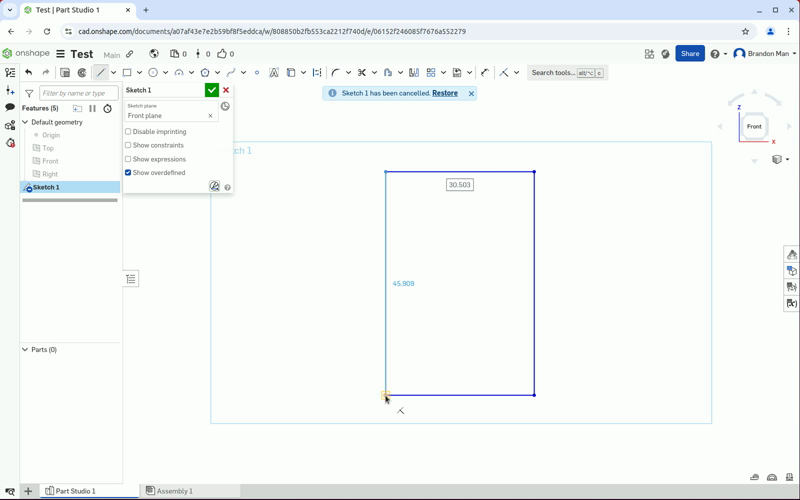
key(l)
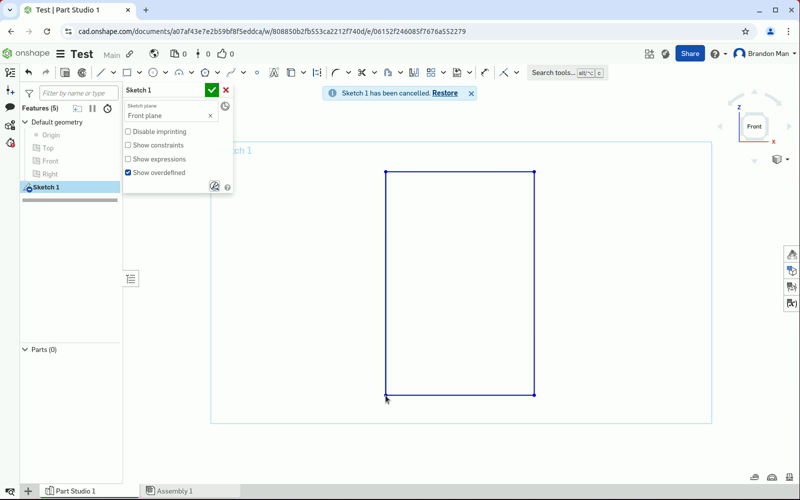
key_down(shift)
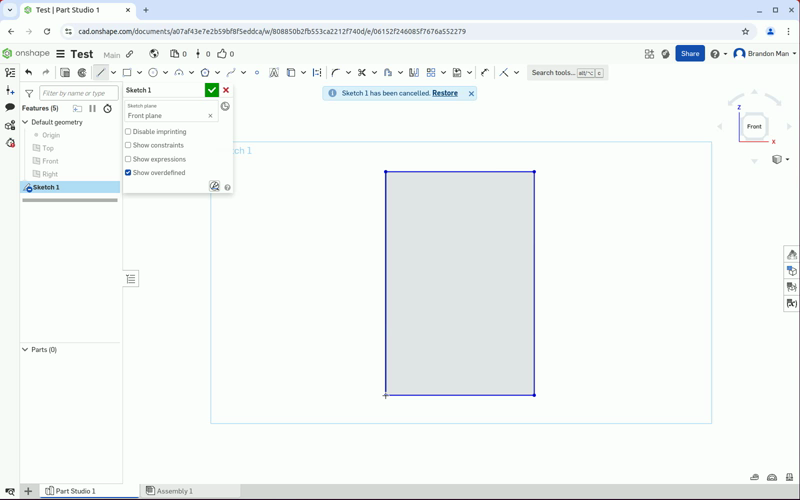
mouse_move(395, 388)
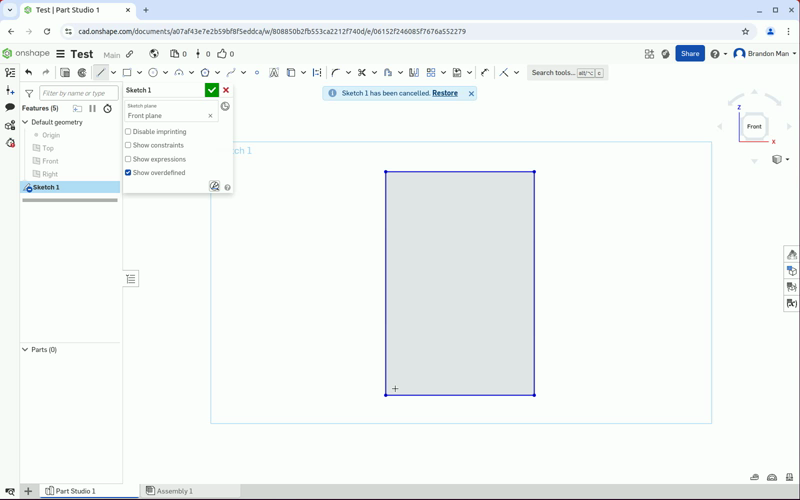
click(395, 388)
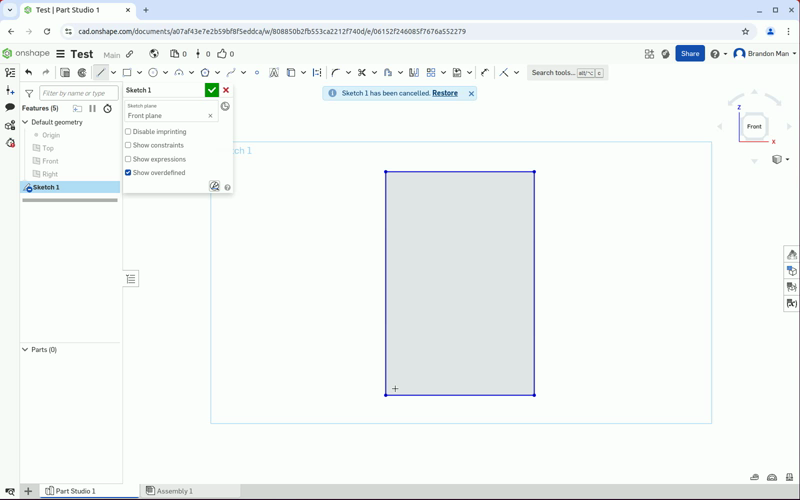
key_up(shift)
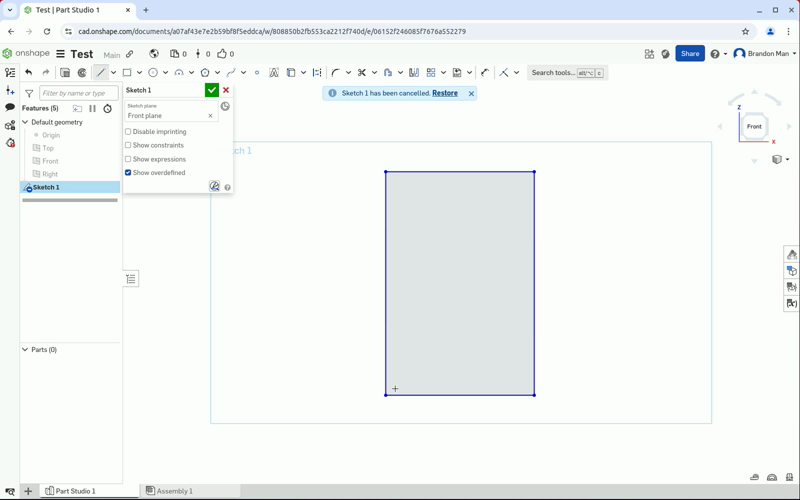
key_down(shift)
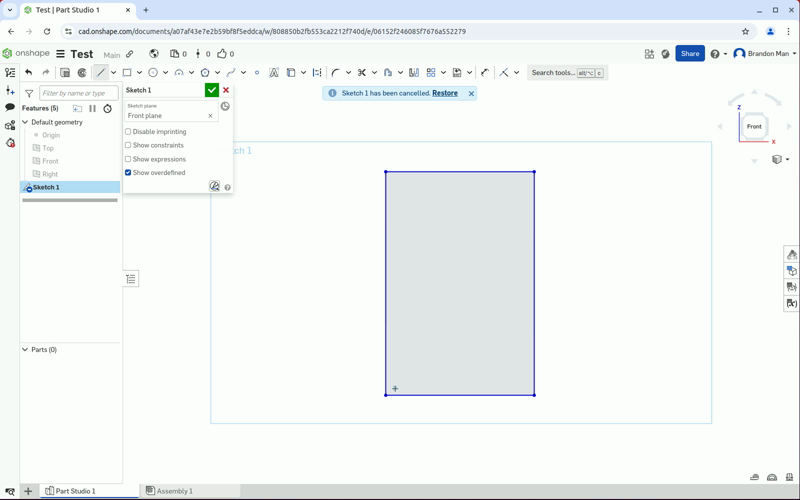
mouse_move(524, 388)
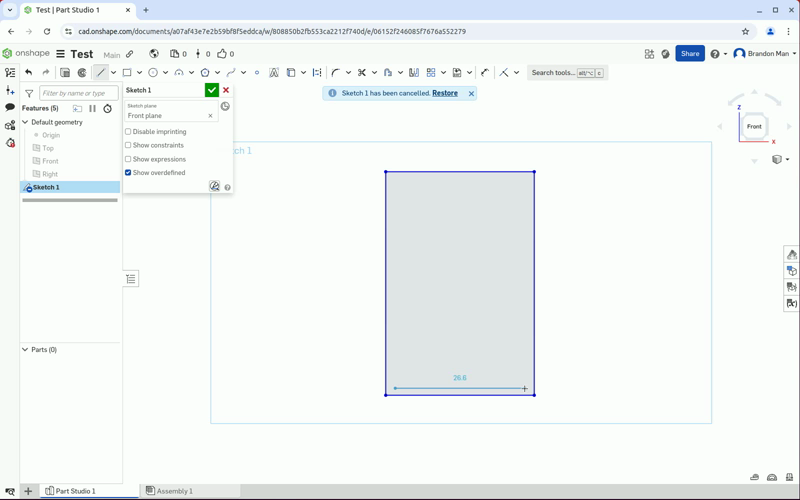
click(524, 388)
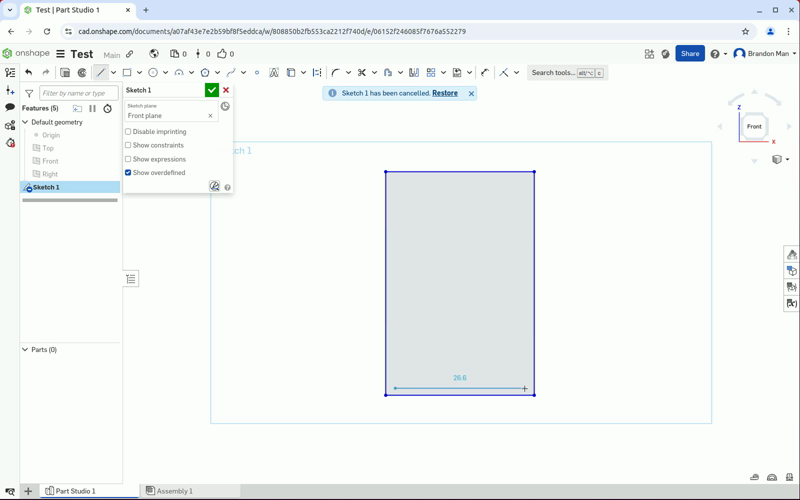
key_up(shift)
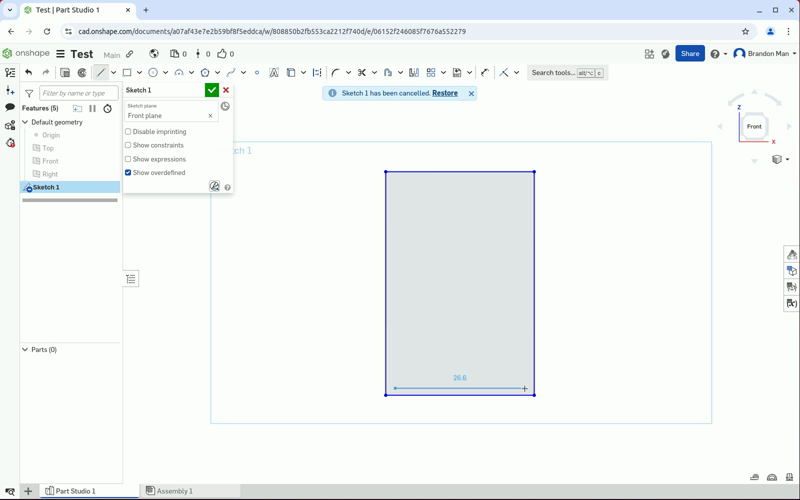
key_down(shift)
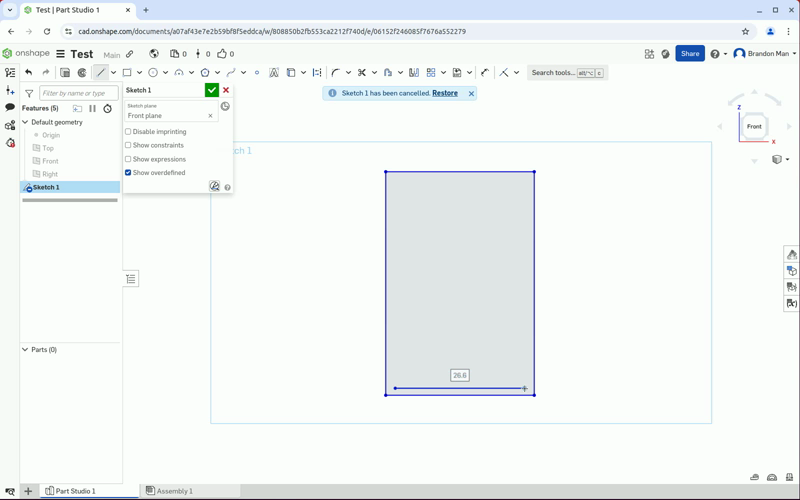
mouse_move(524, 178)
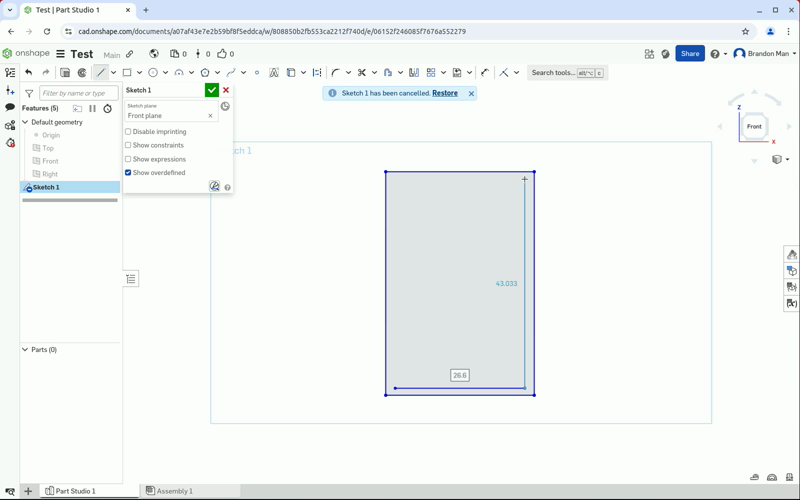
click(524, 178)
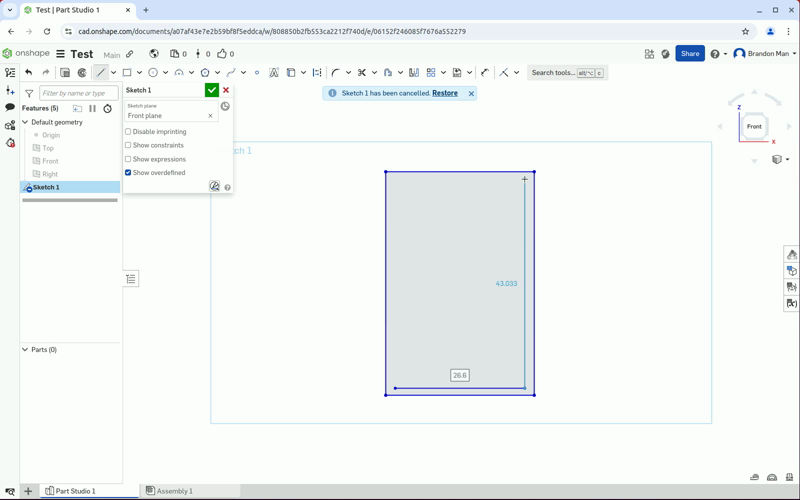
key_up(shift)
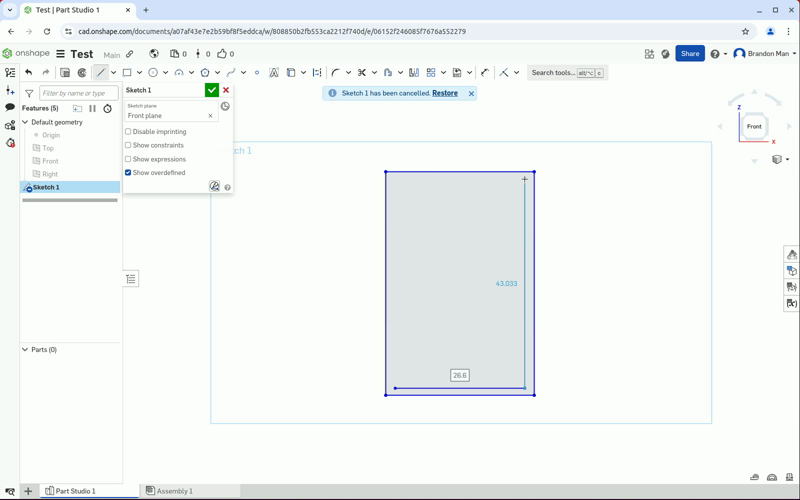
key_down(shift)
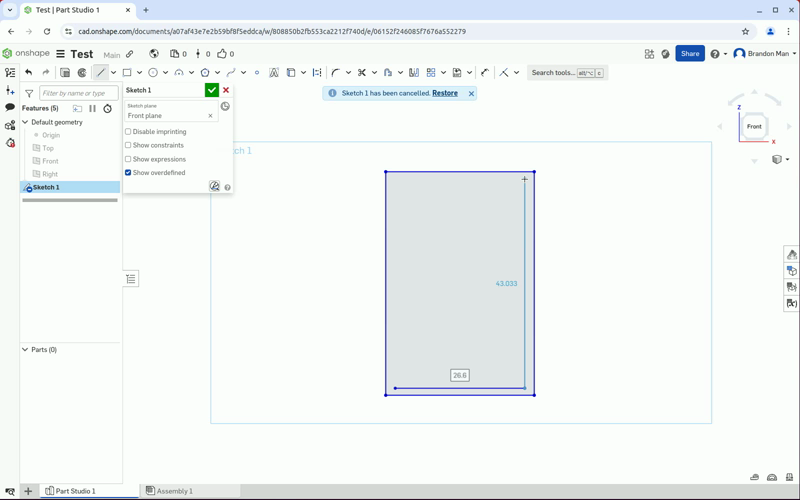
mouse_move(395, 178)
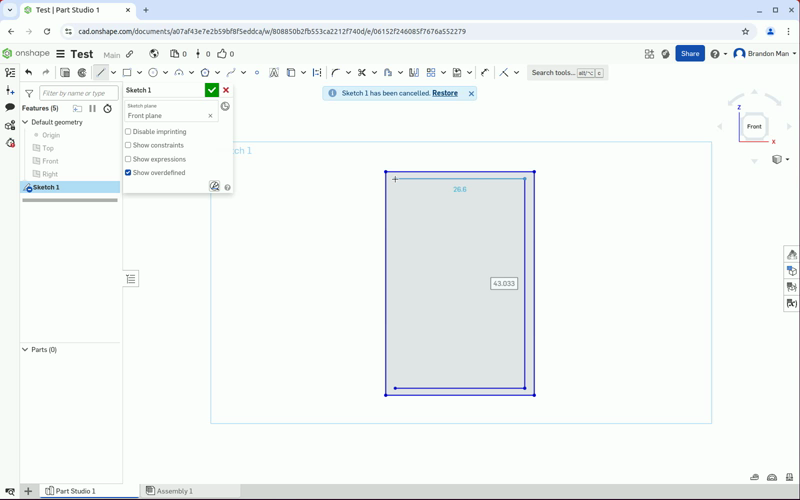
click(395, 178)
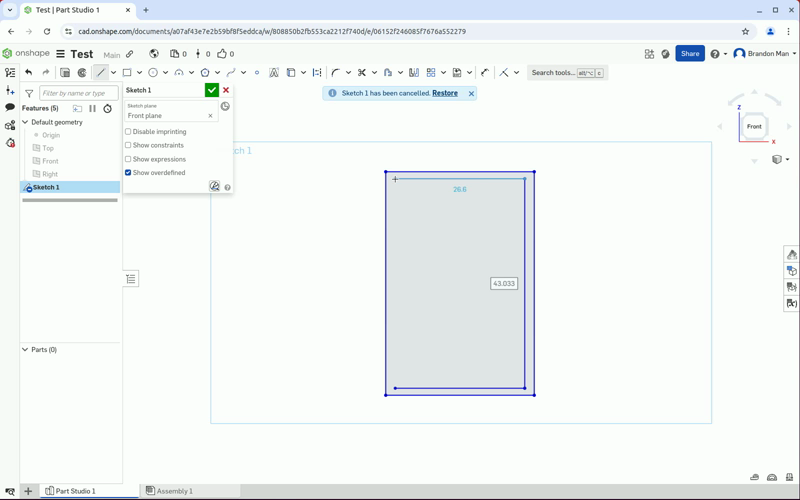
key_up(shift)
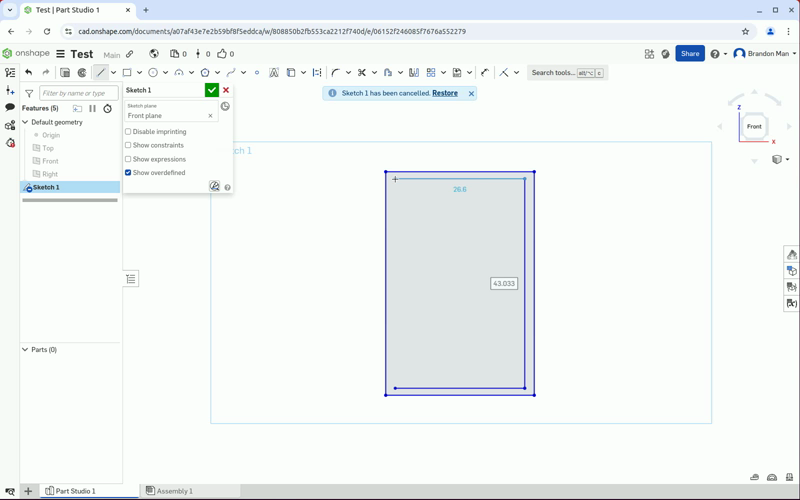
key_down(shift)
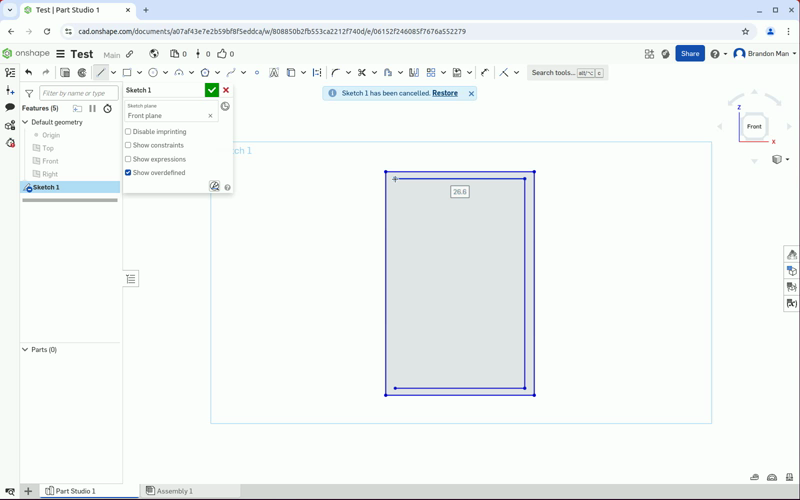
mouse_move(395, 388)
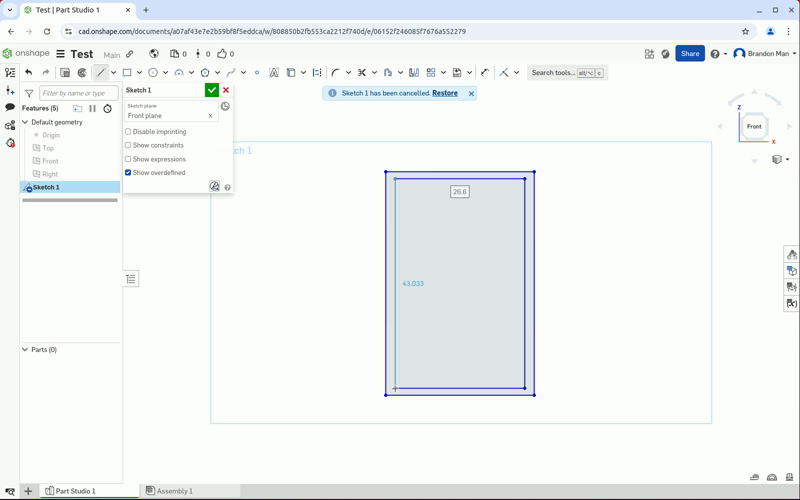
key_up(shift)
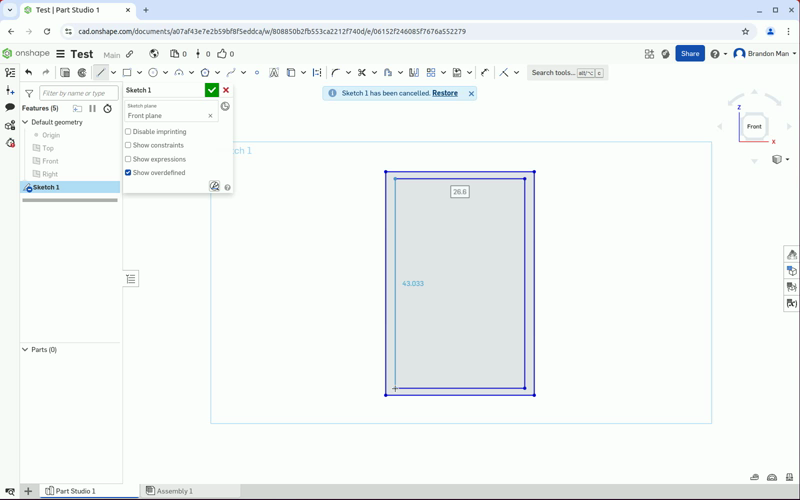
click(395, 388)
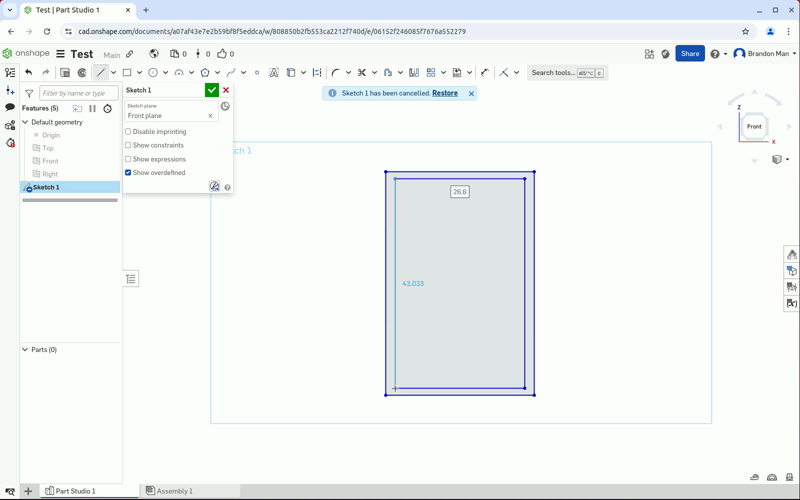
key(esc)
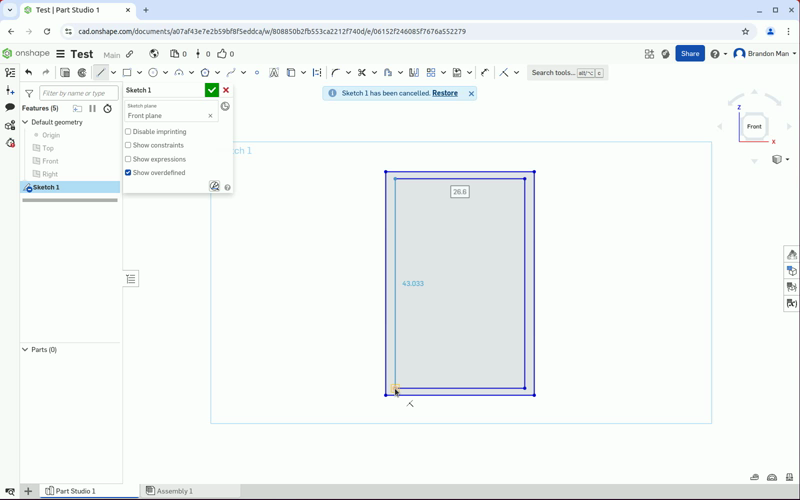
mouse_move(529, 225)
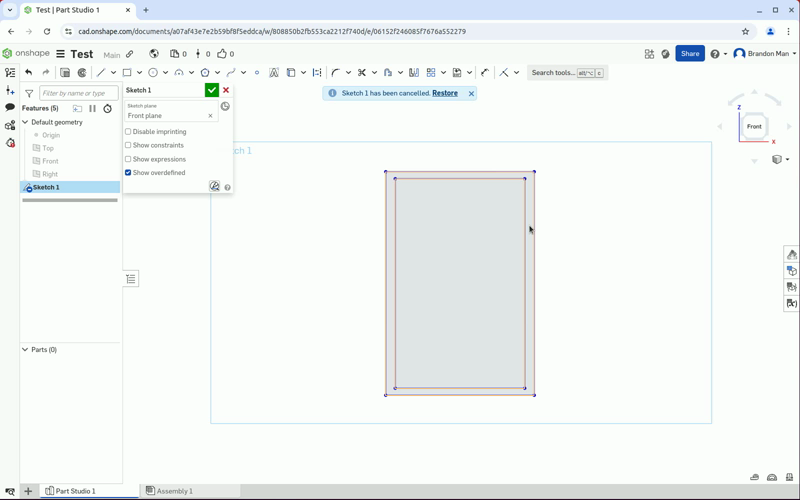
click(529, 225)
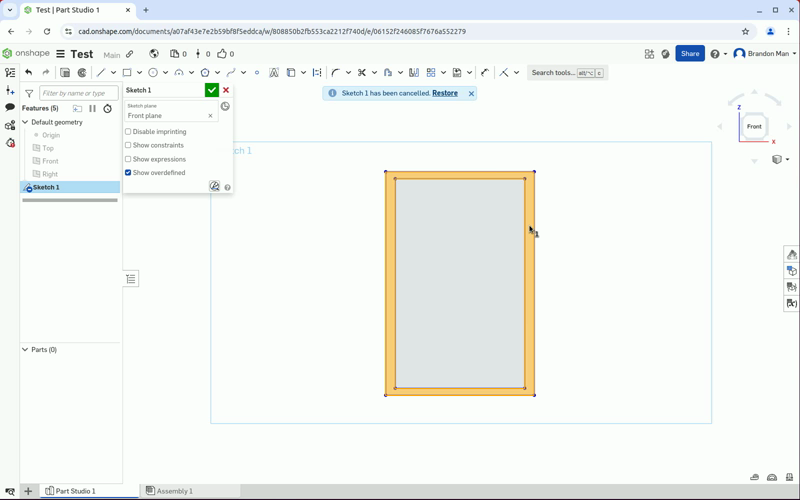
mouse_move(73, 352)
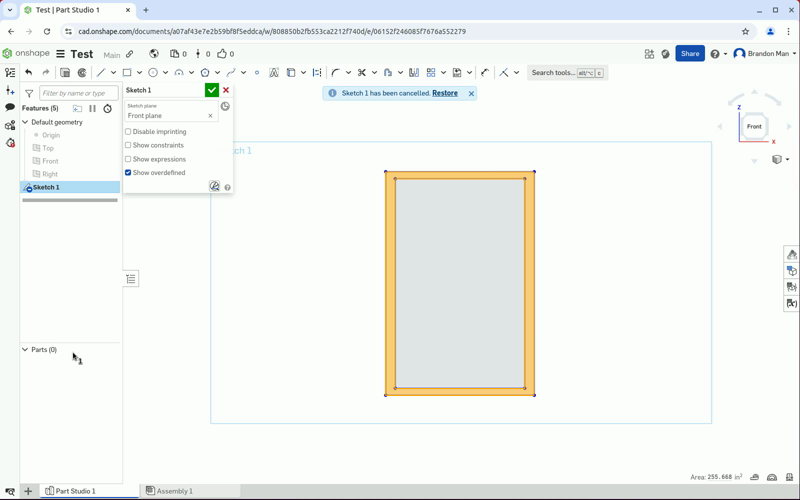
key(shift+y)
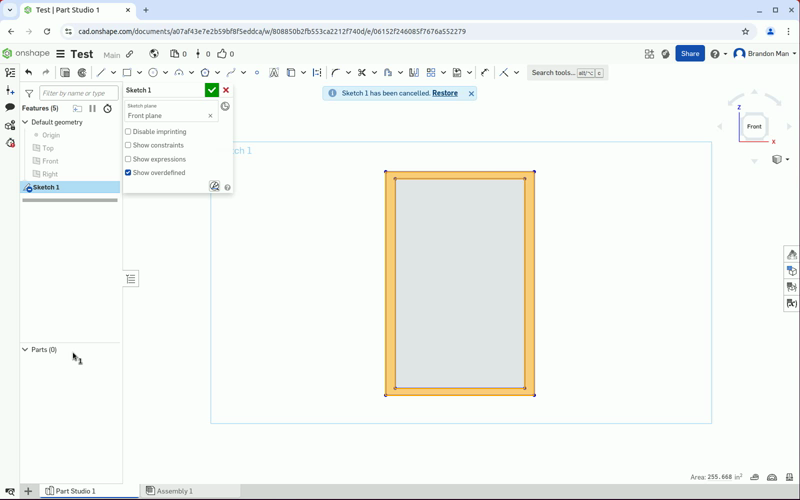
key(shift+e)
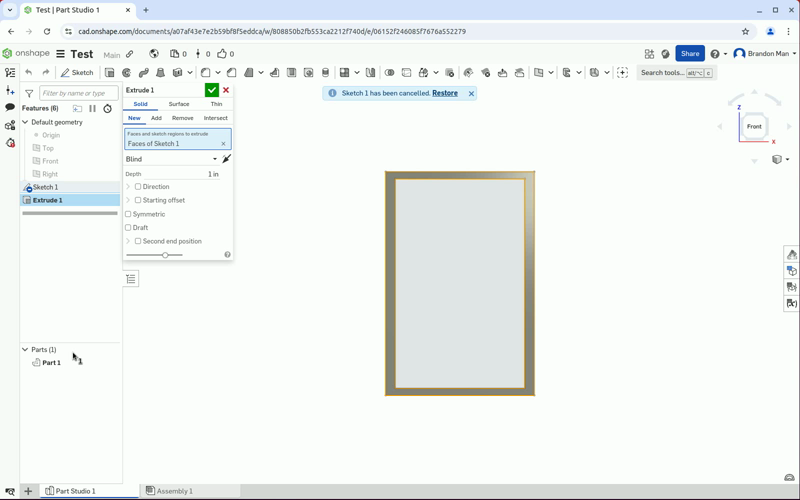
mouse_move(143, 106)
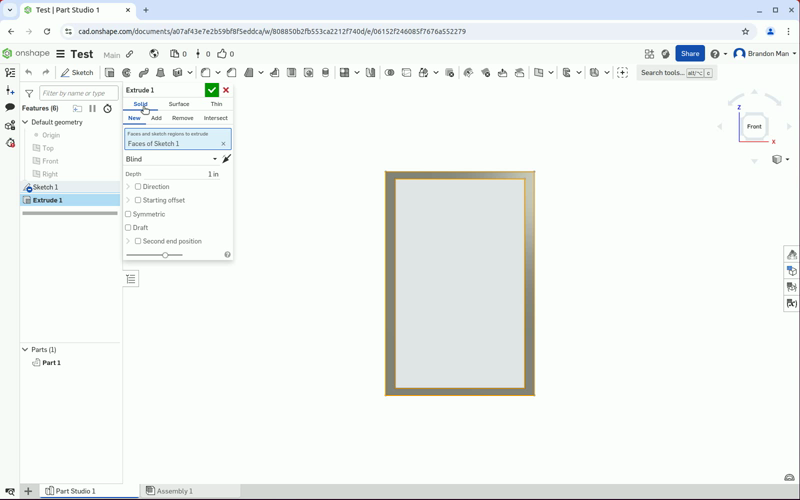
click(143, 106)
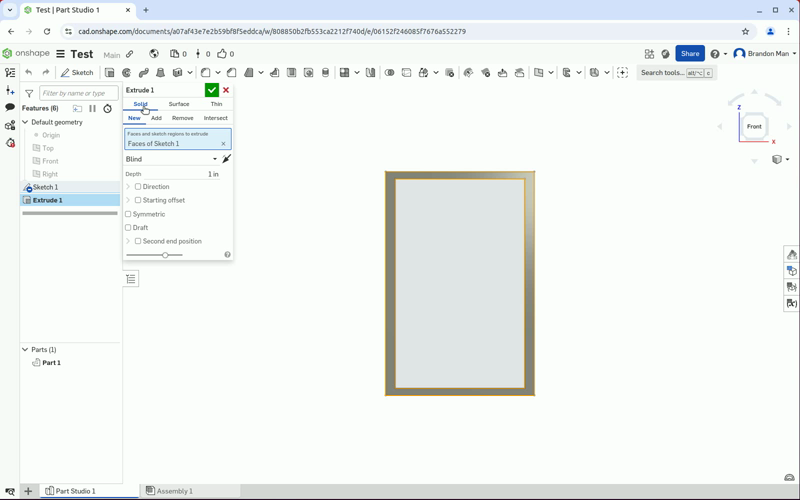
mouse_move(137, 120)
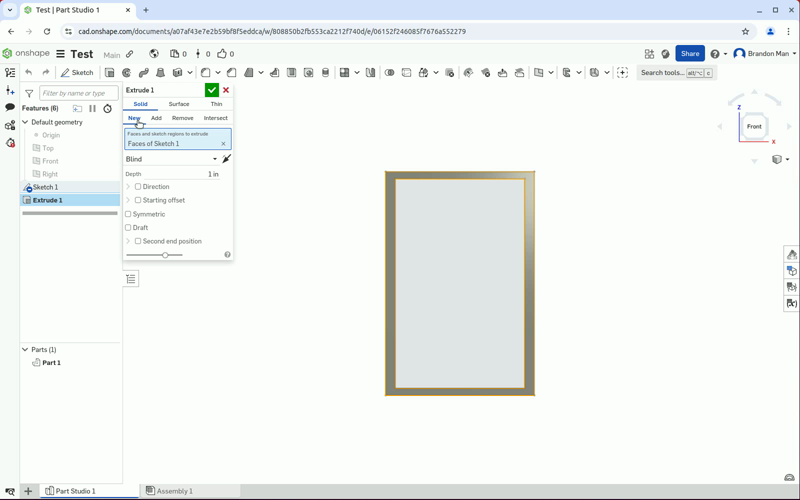
click(137, 120)
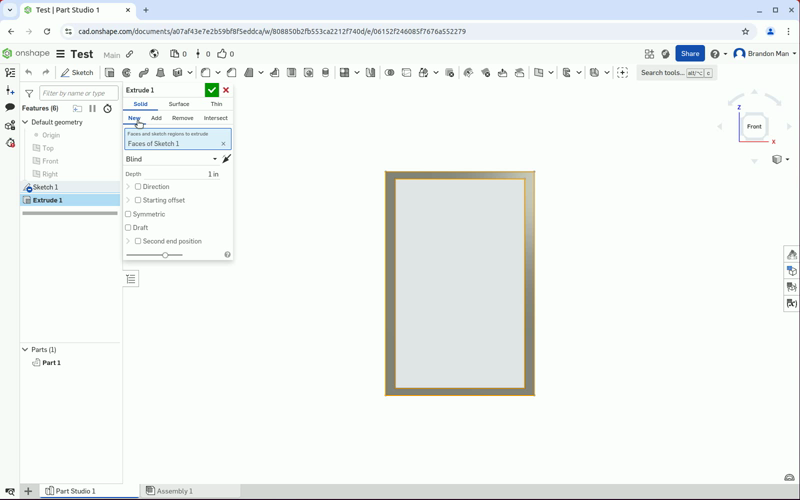
key(tab, 4)
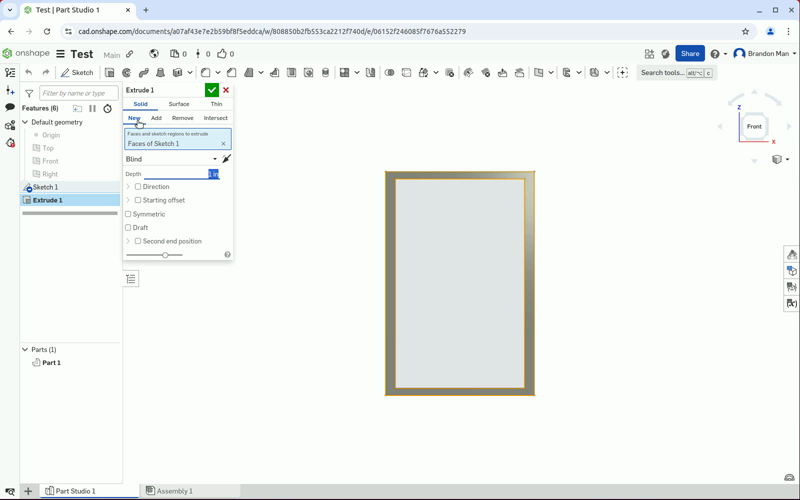
text(23.108)
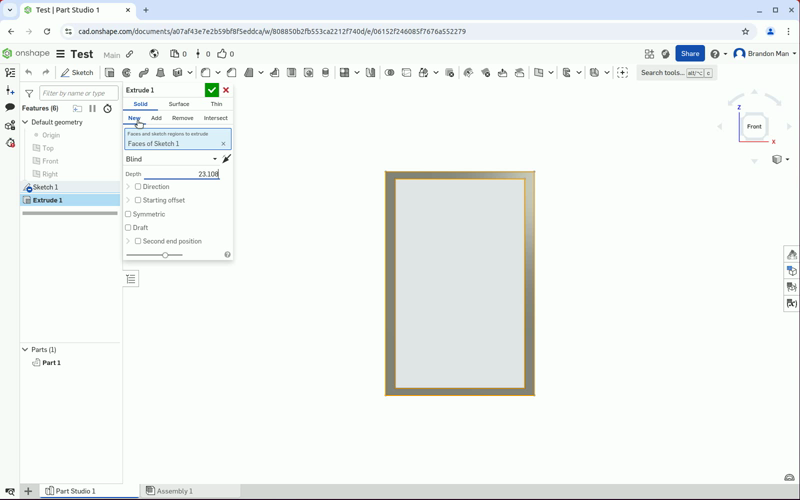
key(enter)
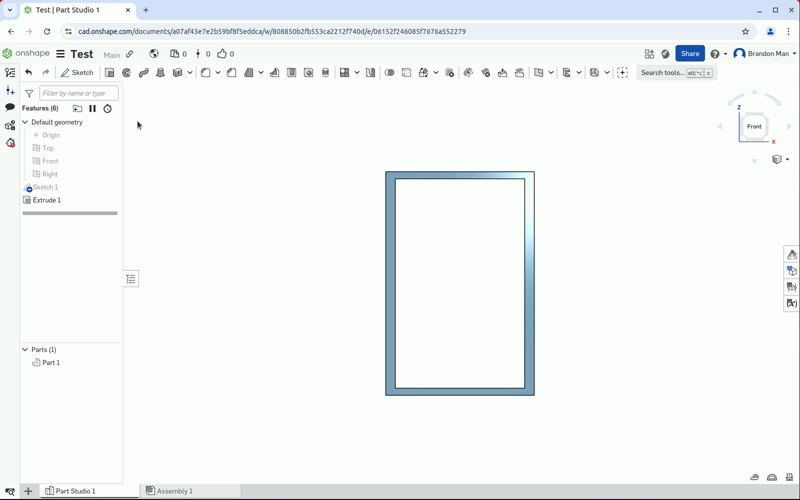
key(shift+h)
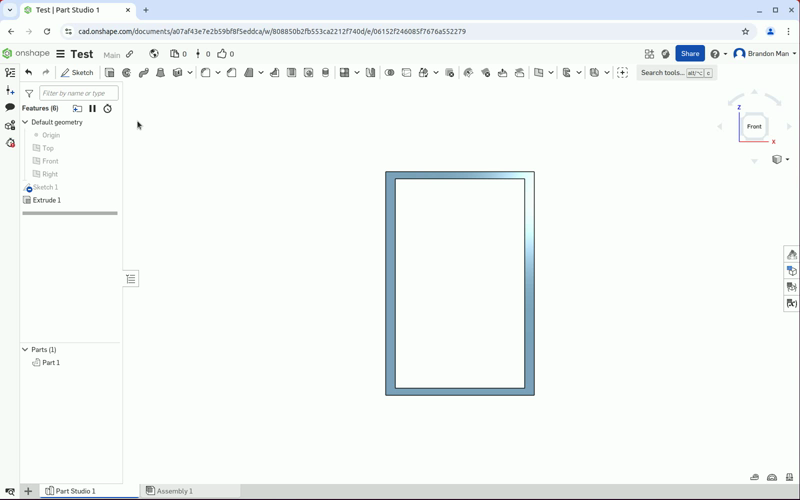
key(shift+h)
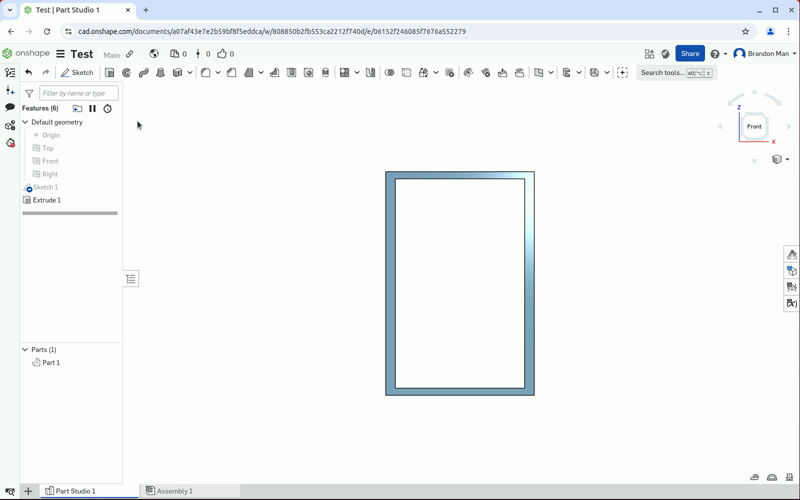
mouse_move(73, 189)
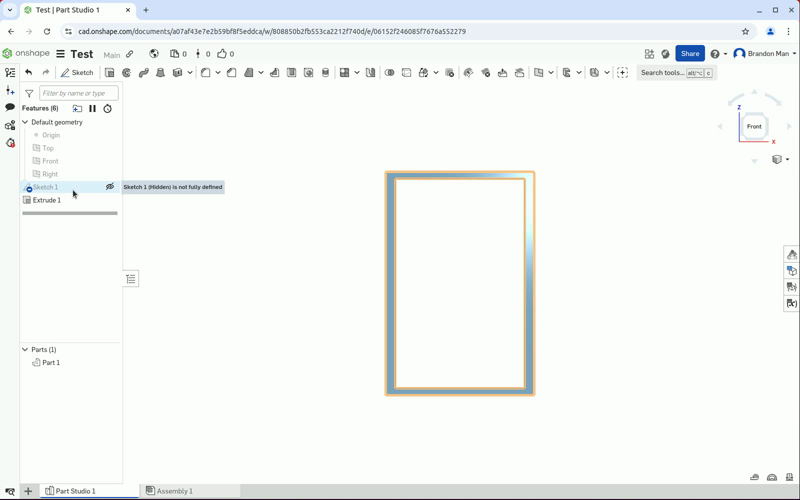
click(73, 189)
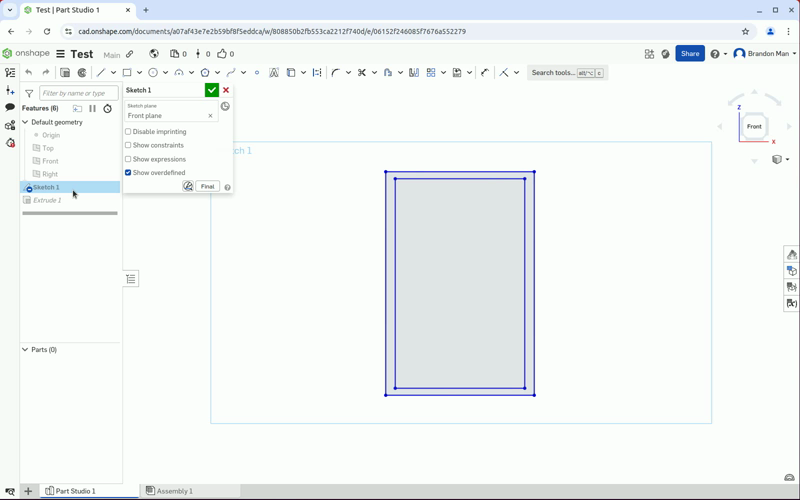
mouse_move(229, 92)
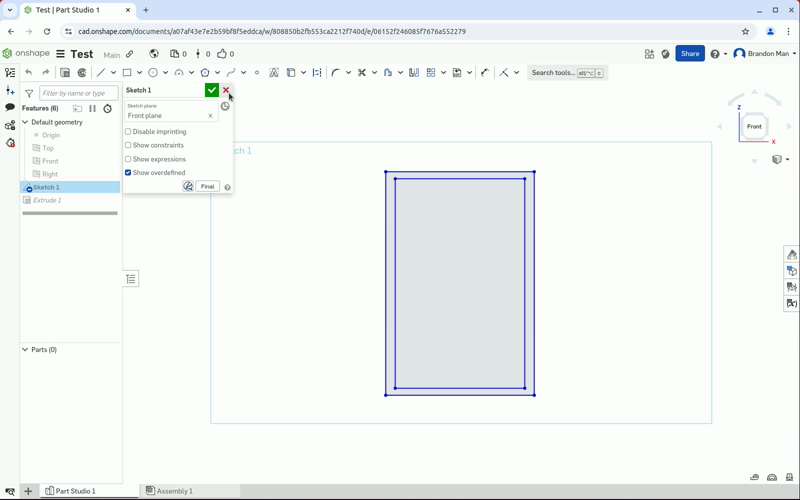
click(229, 92)
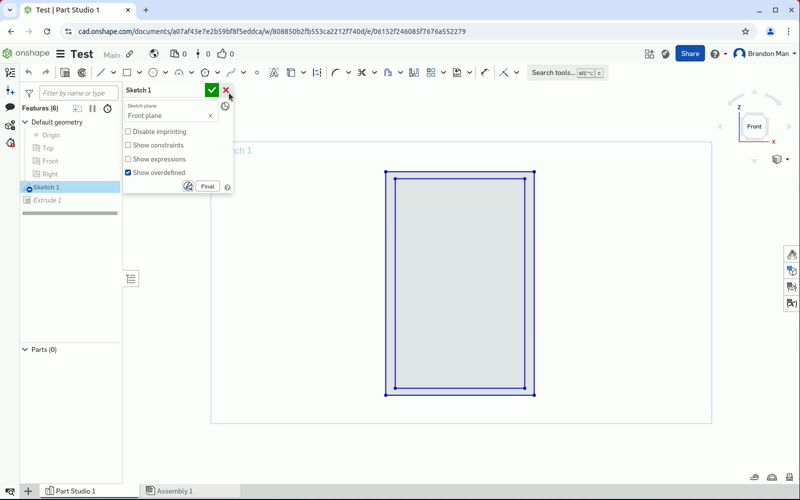
key(shift+s)
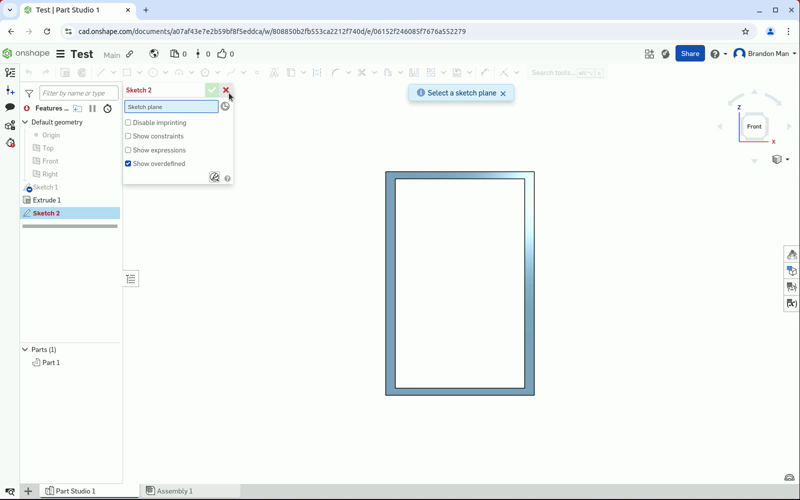
mouse_move(73, 163)
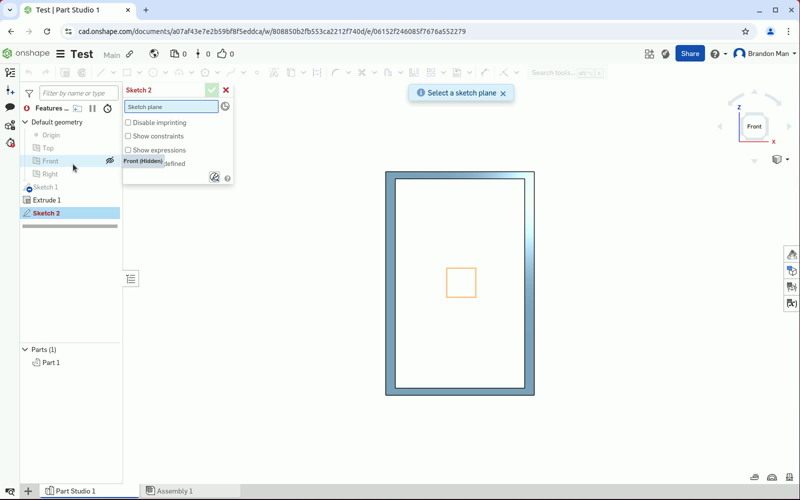
click(73, 163)
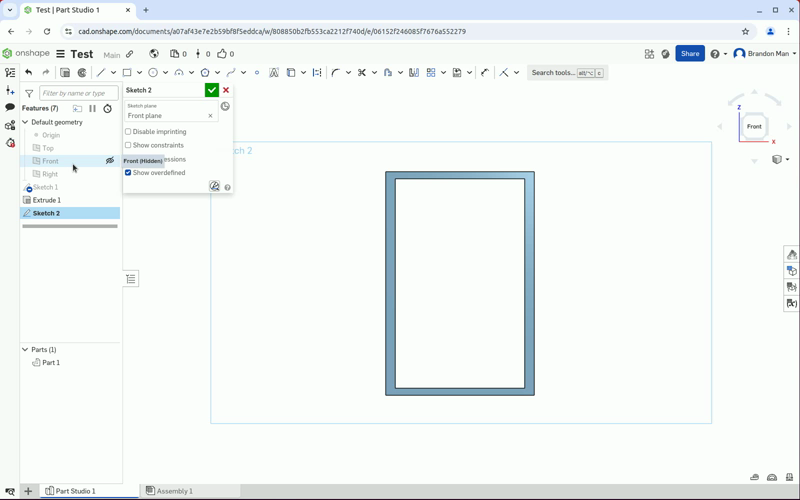
mouse_move(73, 352)
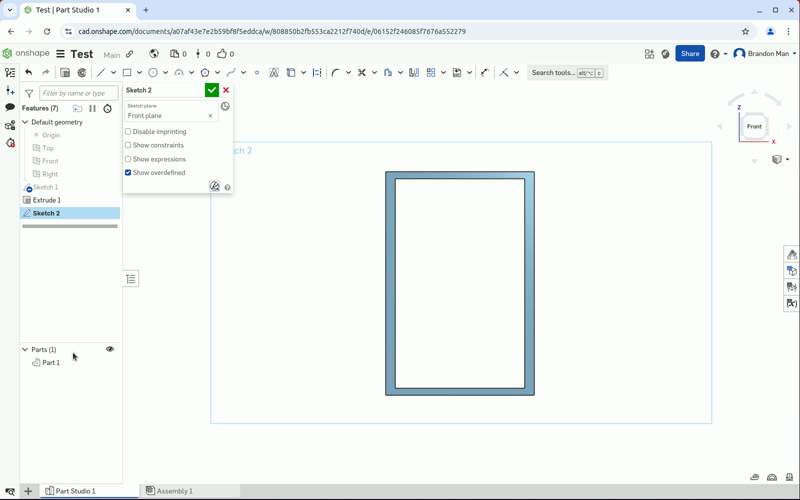
key(y)
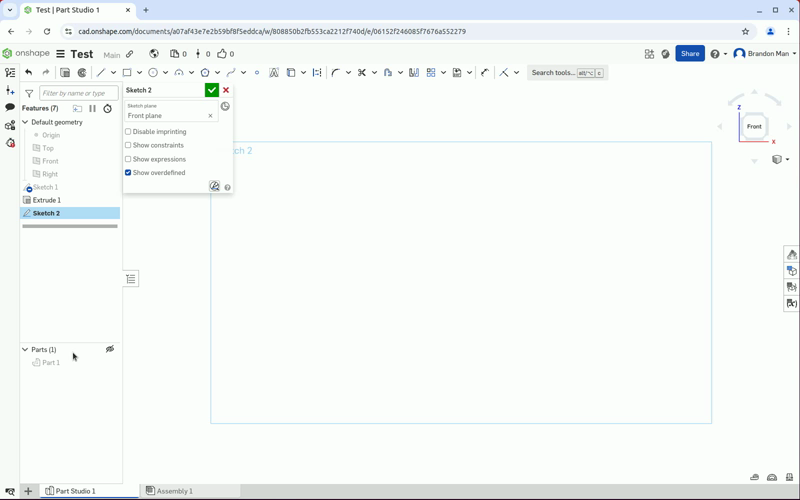
key(l)
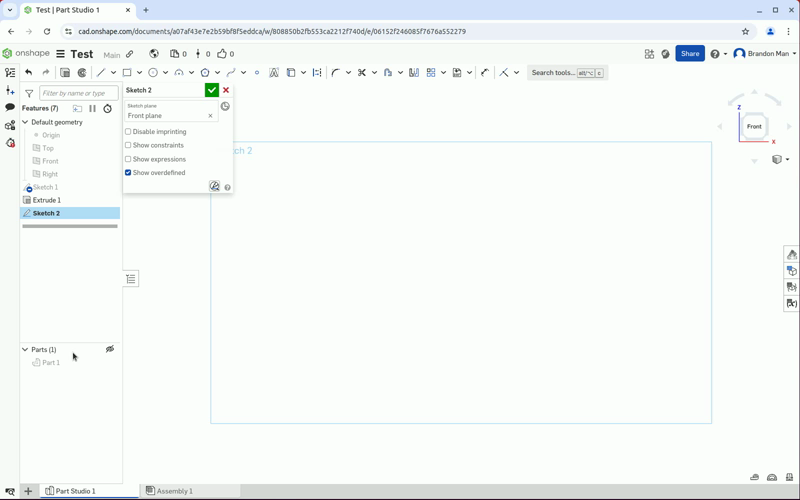
key_down(shift)
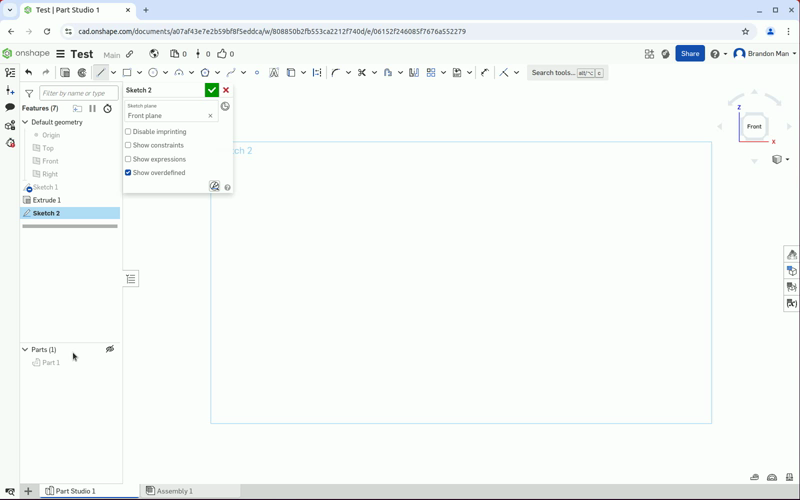
mouse_move(396, 387)
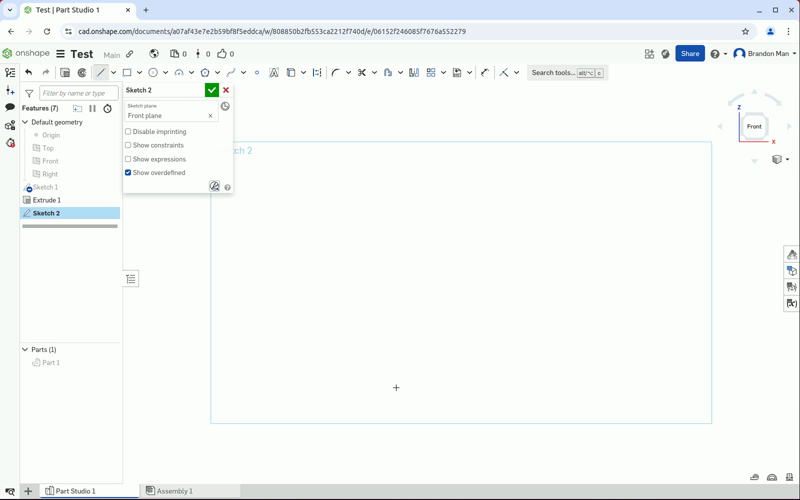
click(396, 387)
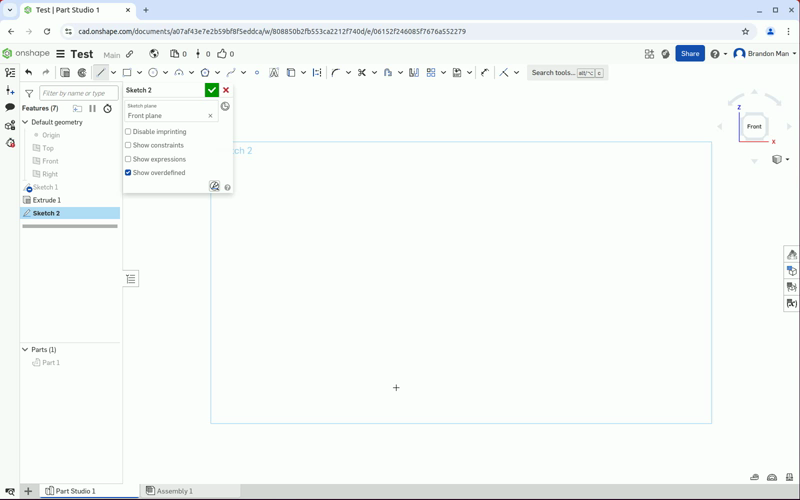
key_up(shift)
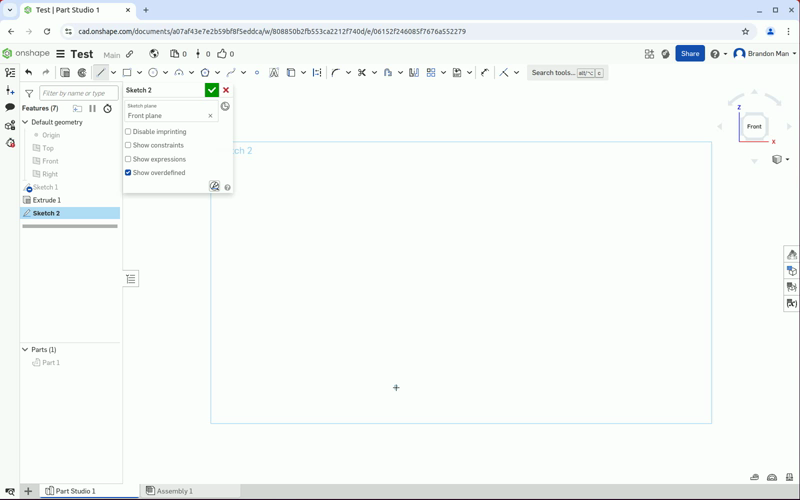
key_down(shift)
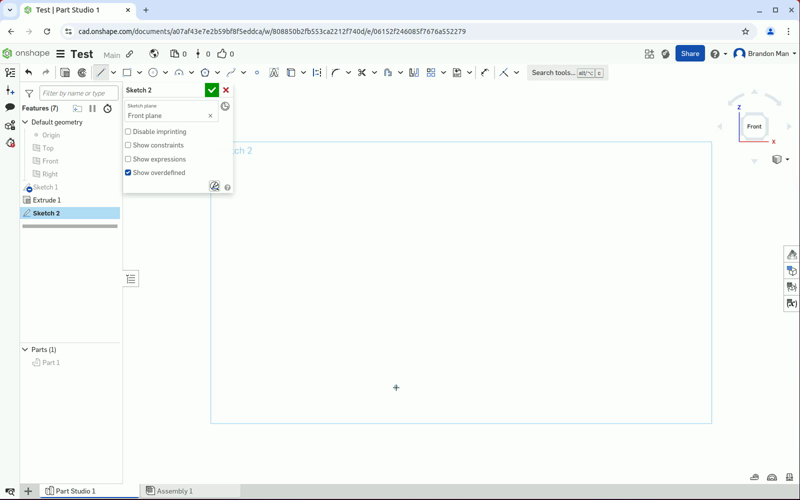
mouse_move(525, 387)
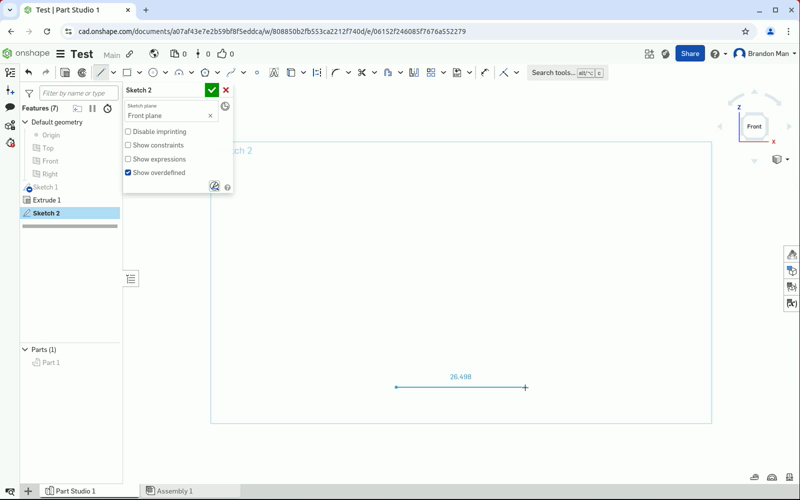
click(525, 387)
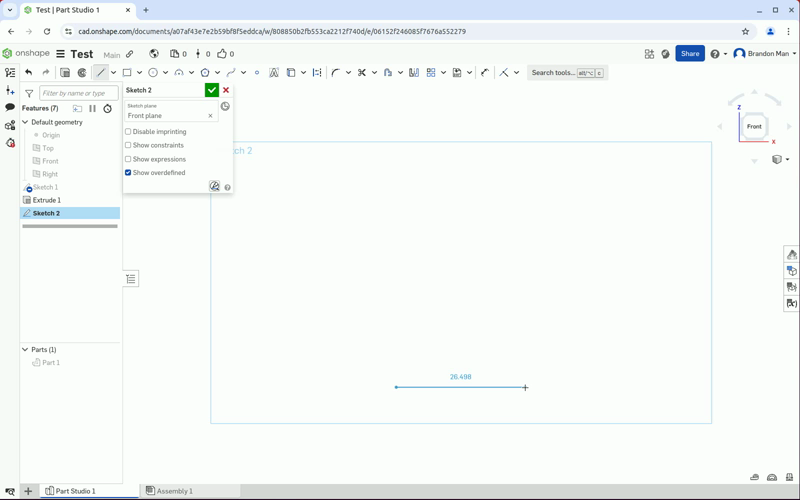
key_up(shift)
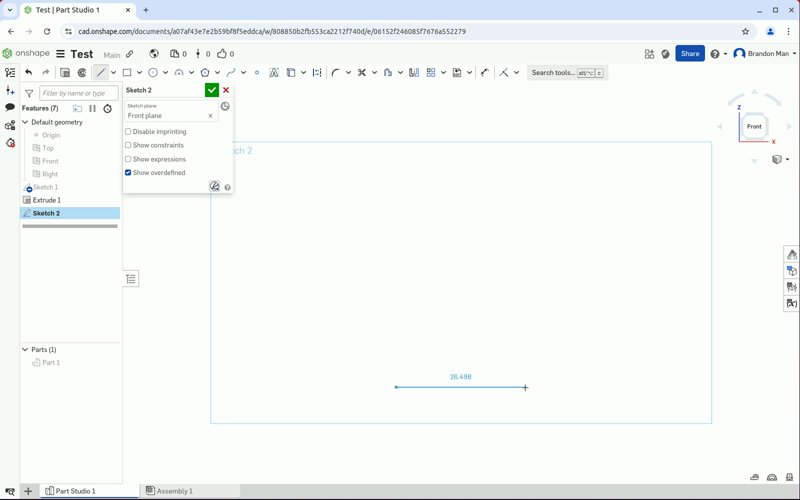
key_down(shift)
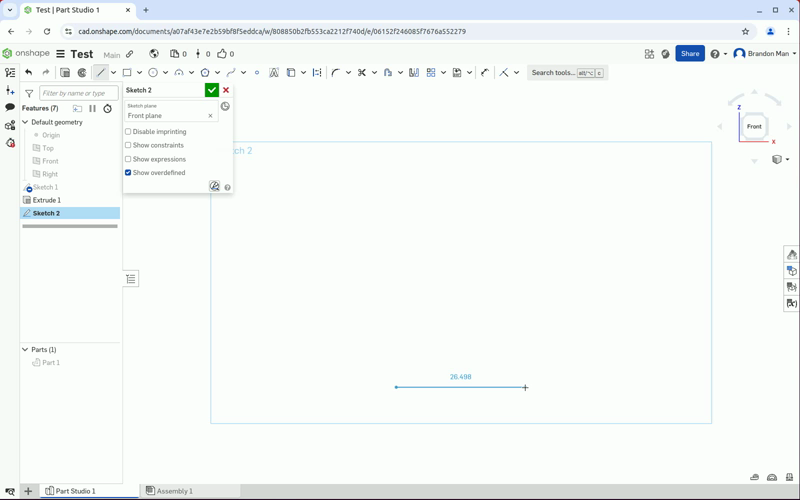
mouse_move(525, 179)
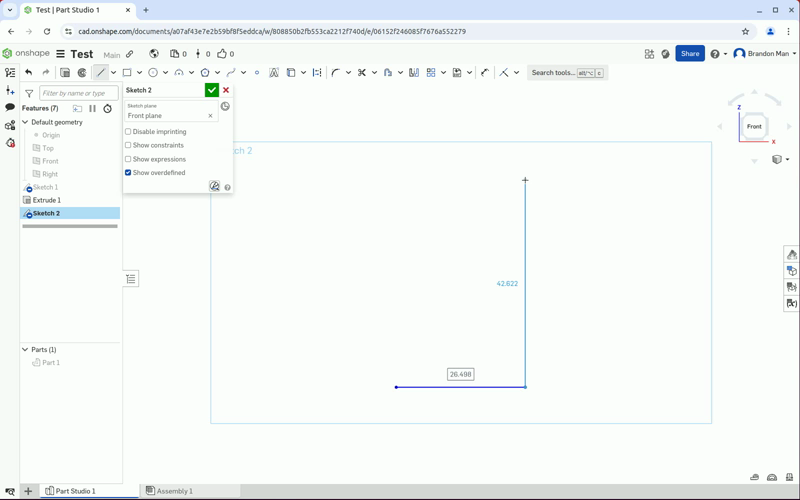
click(525, 179)
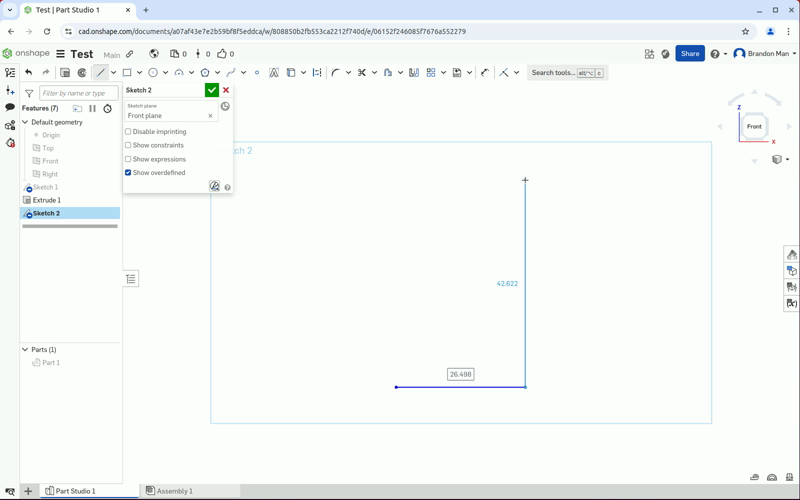
key_up(shift)
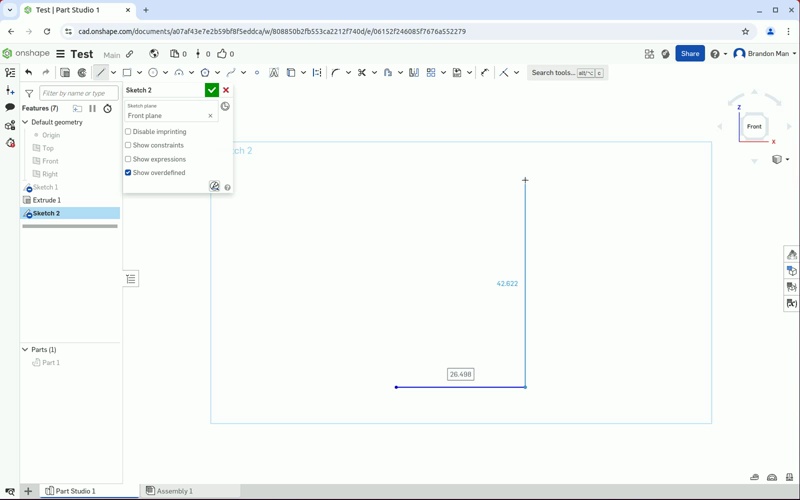
key_down(shift)
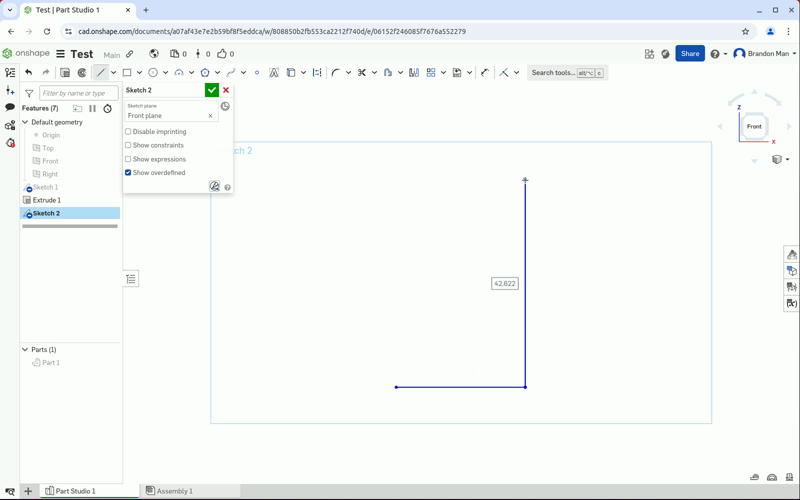
mouse_move(396, 179)
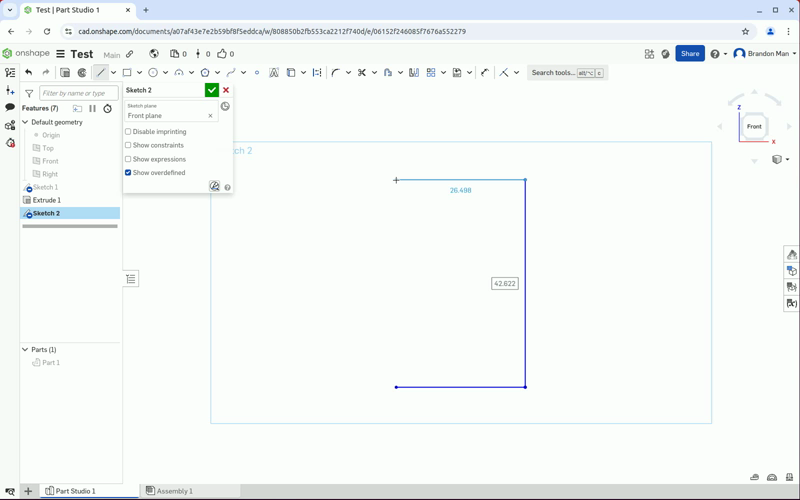
click(396, 179)
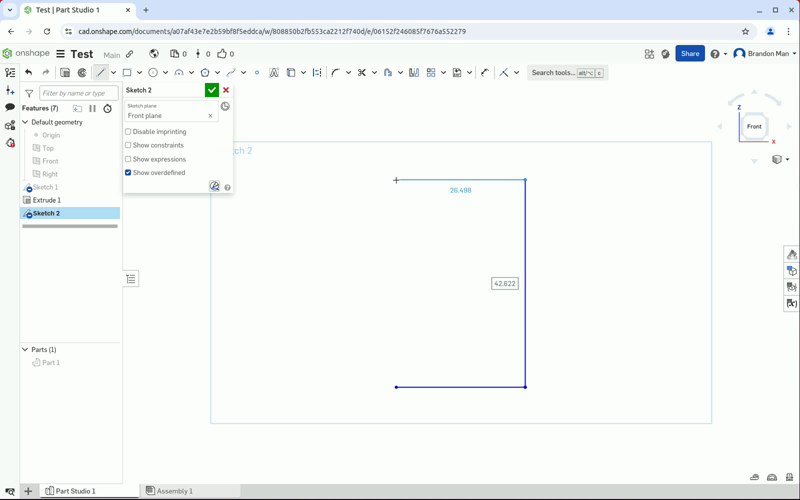
key_up(shift)
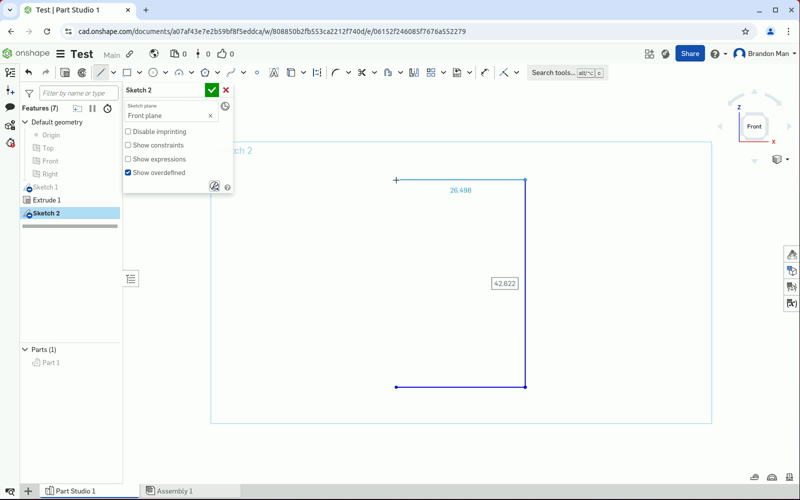
key_down(shift)
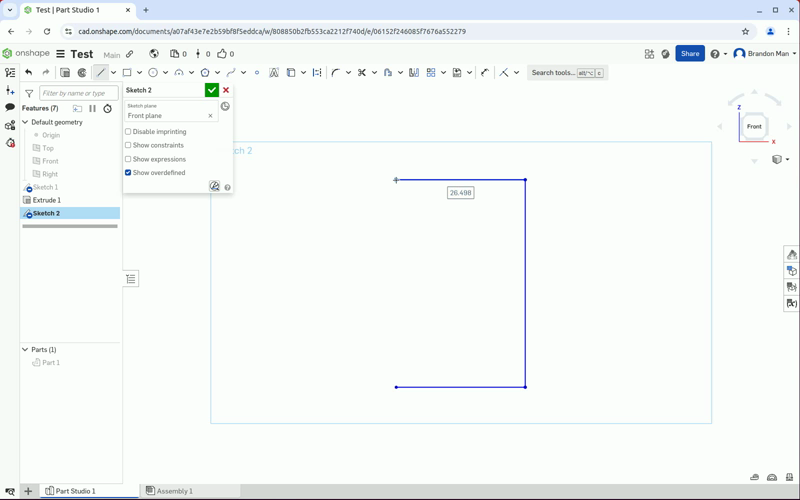
mouse_move(396, 387)
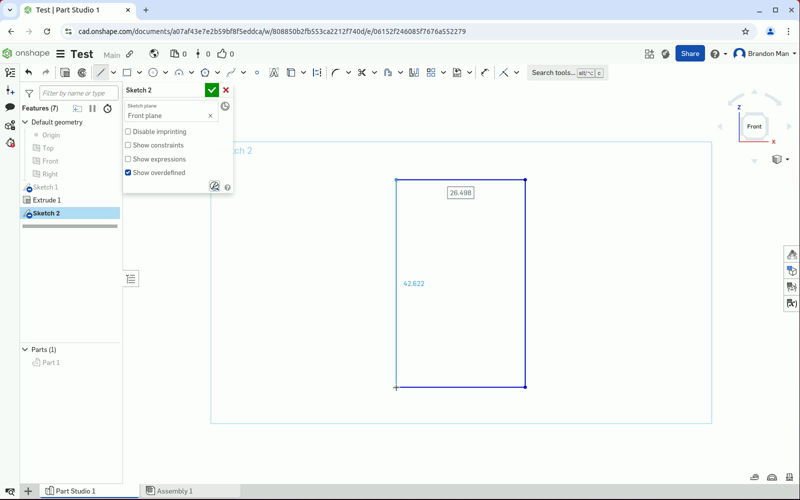
key_up(shift)
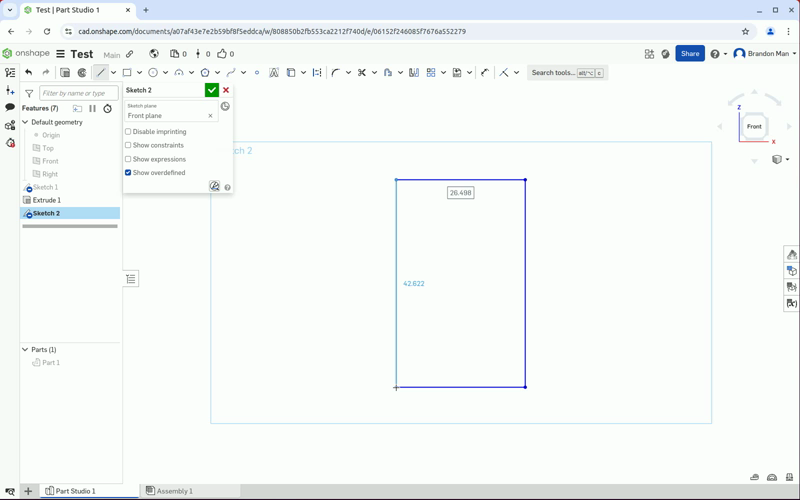
click(396, 387)
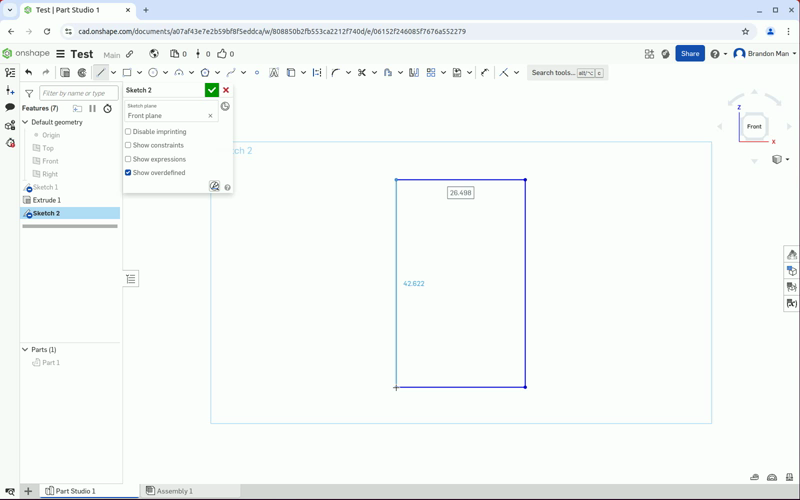
key(esc)
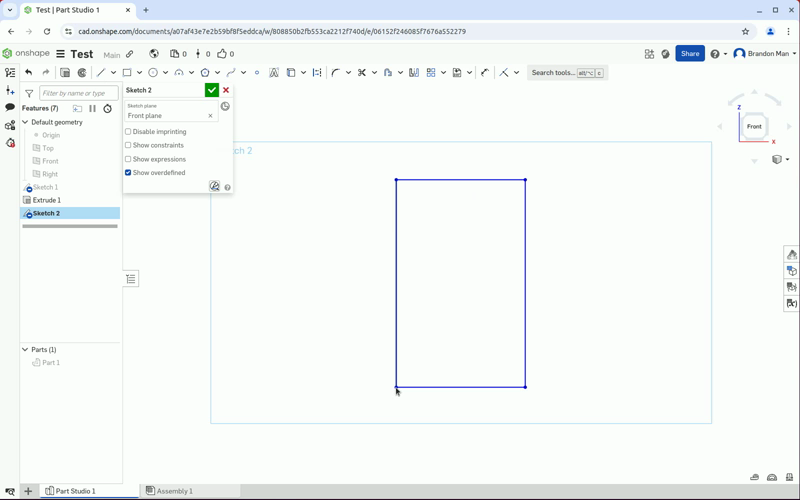
mouse_move(486, 278)
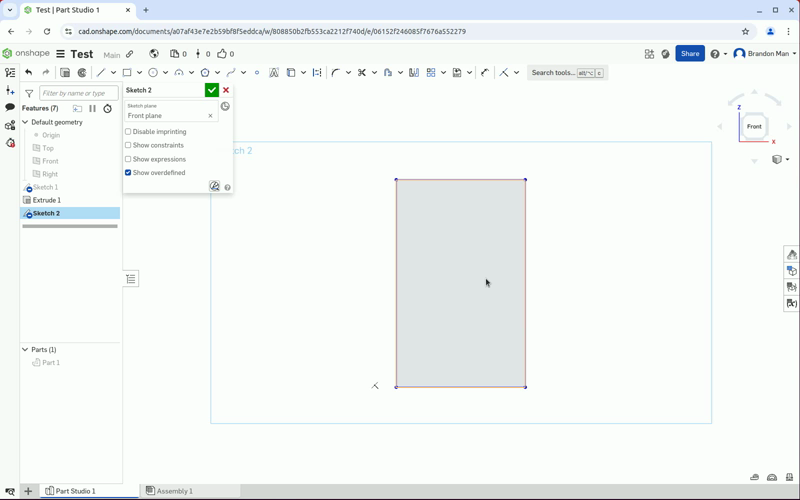
click(486, 278)
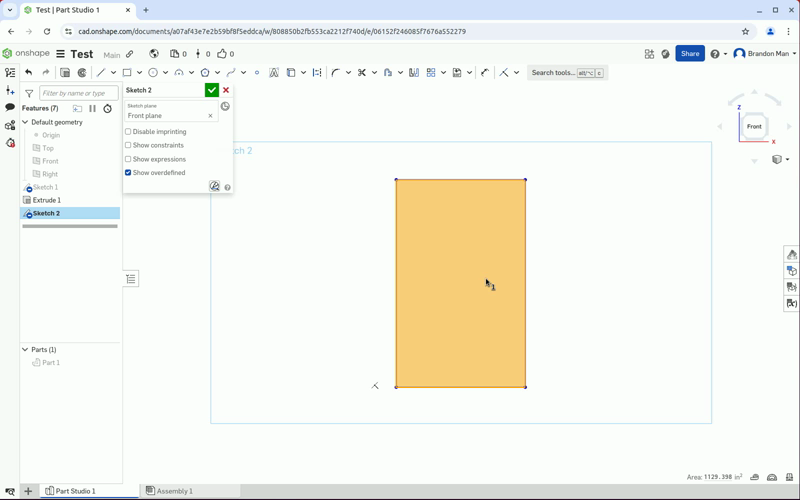
mouse_move(73, 352)
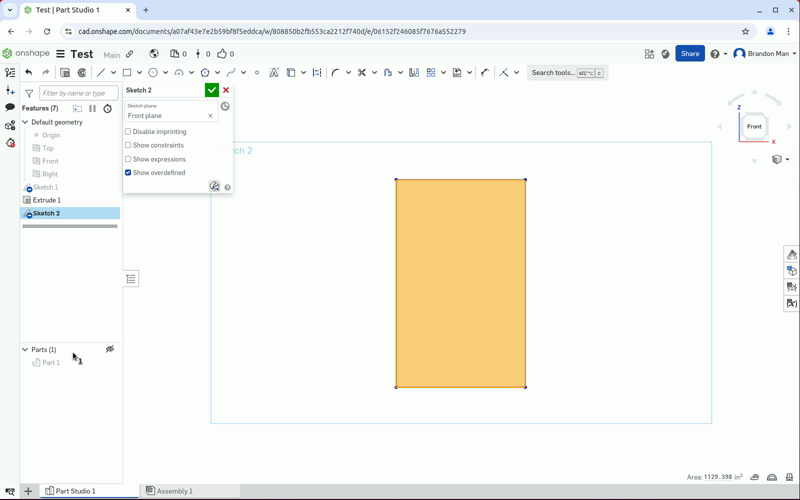
key(shift+y)
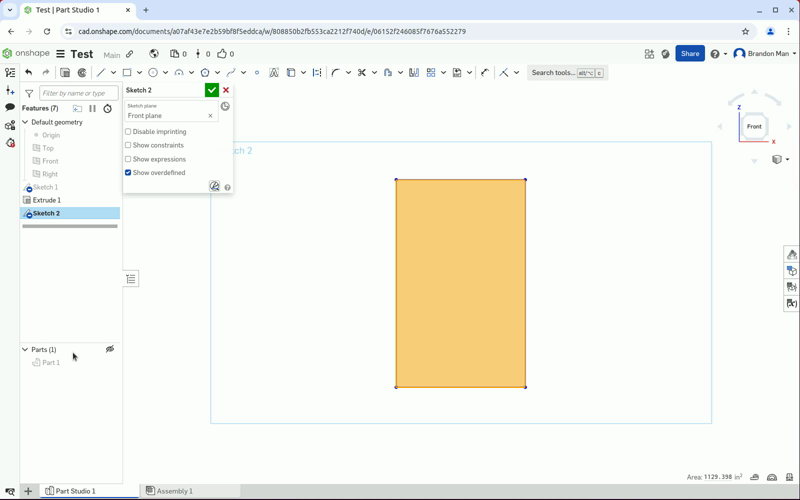
key(shift+e)
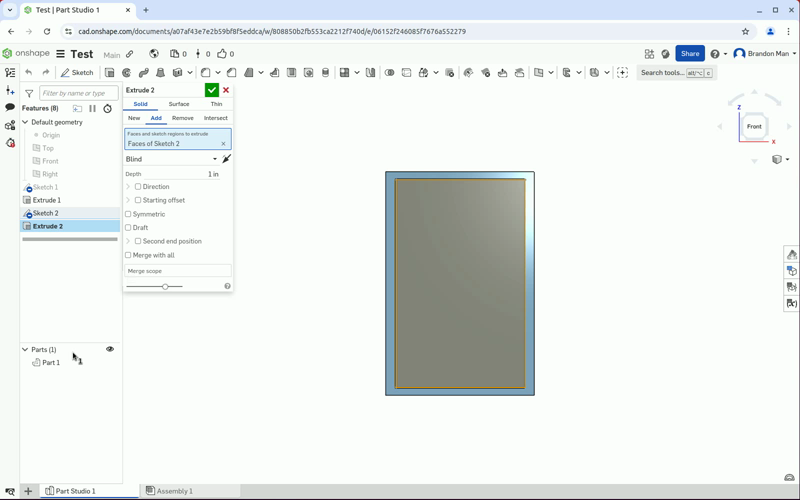
mouse_move(143, 106)
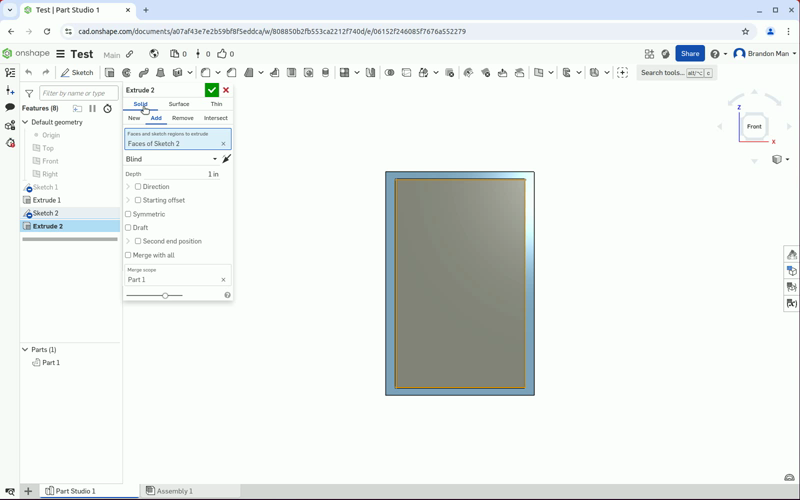
click(143, 106)
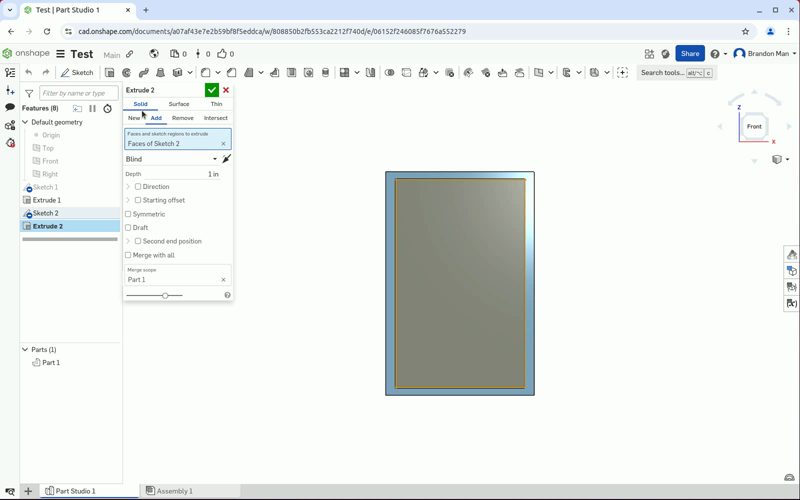
mouse_move(137, 120)
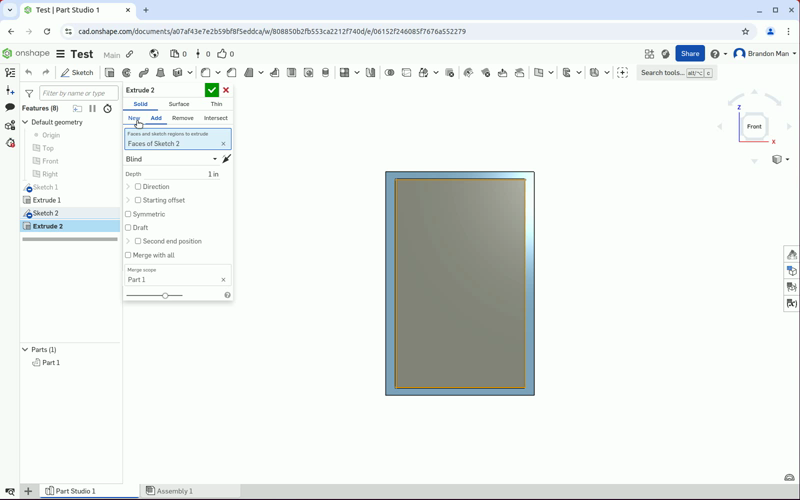
click(137, 120)
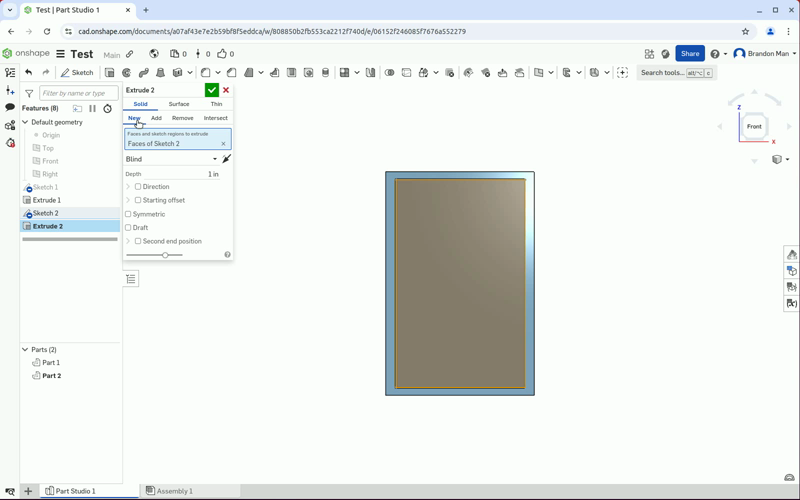
key(tab, 4)
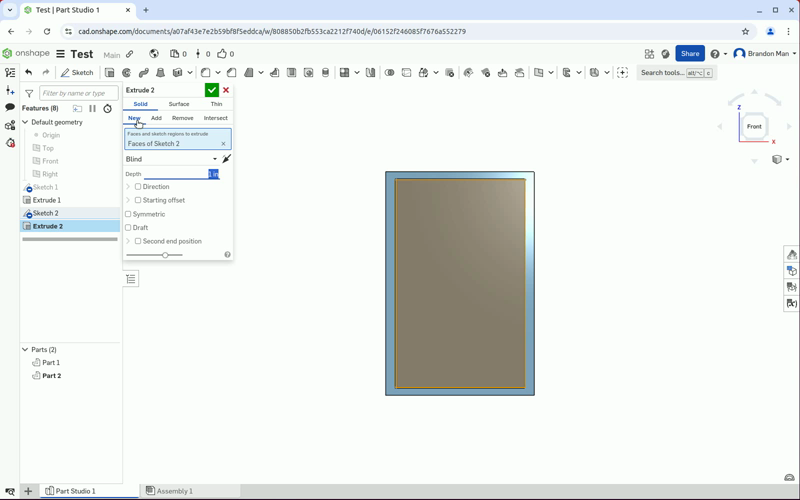
text(1.444)
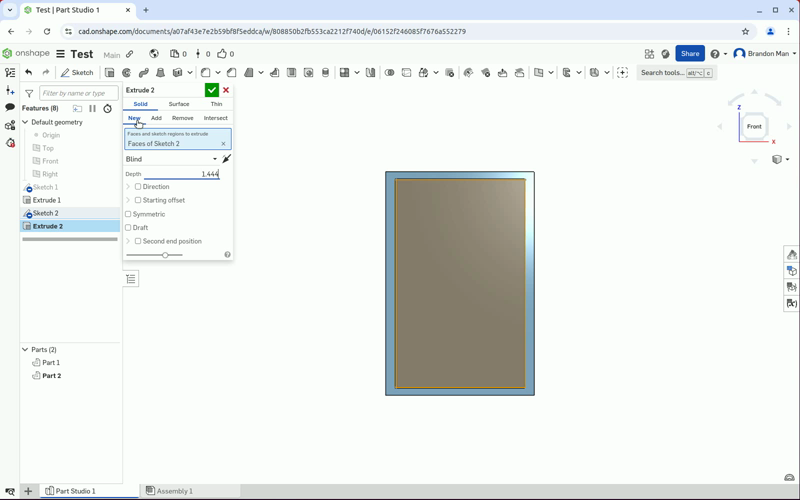
key(enter)
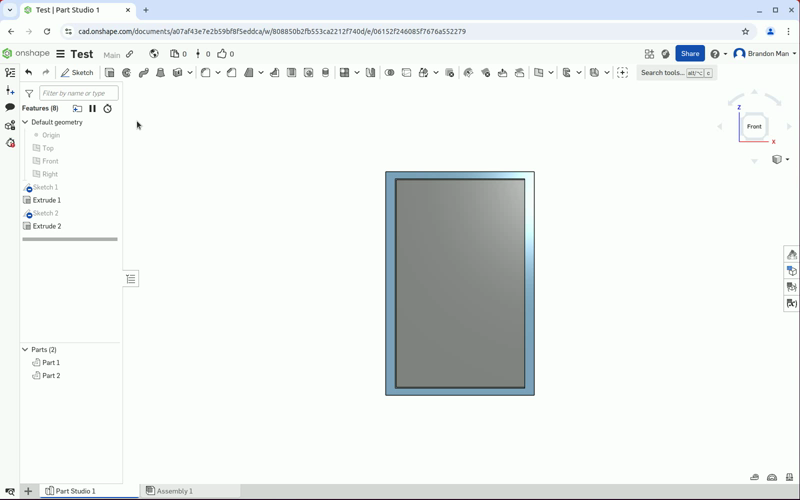
key(shift+h)
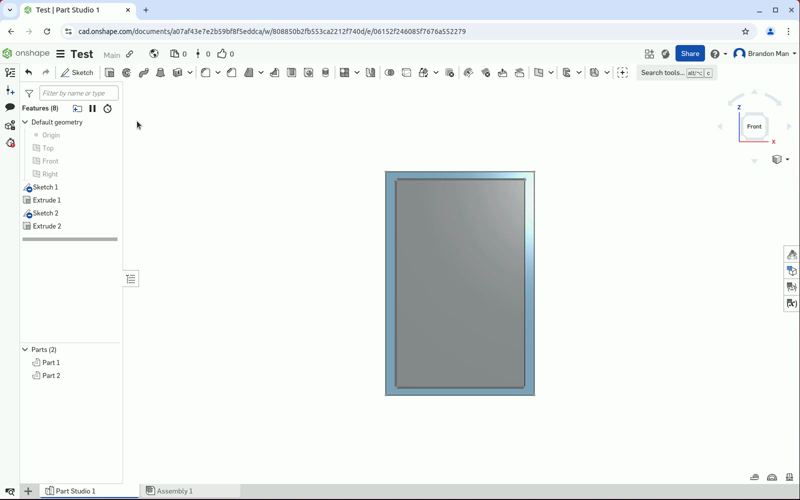
key(shift+h)
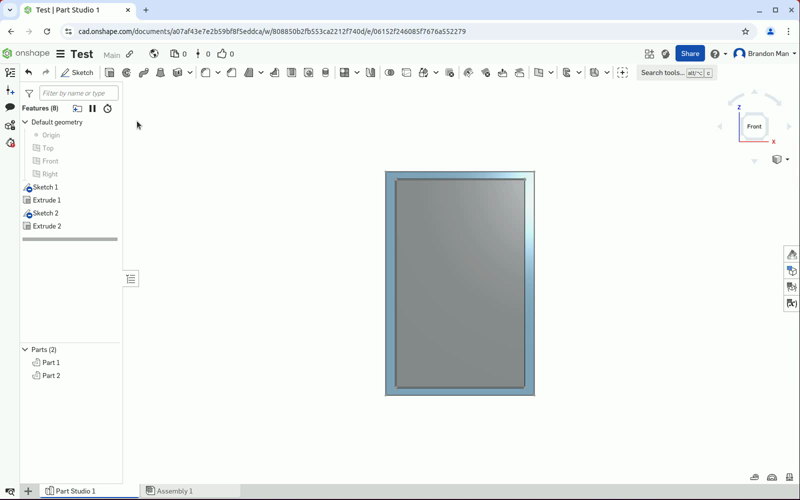
key(shift+7)
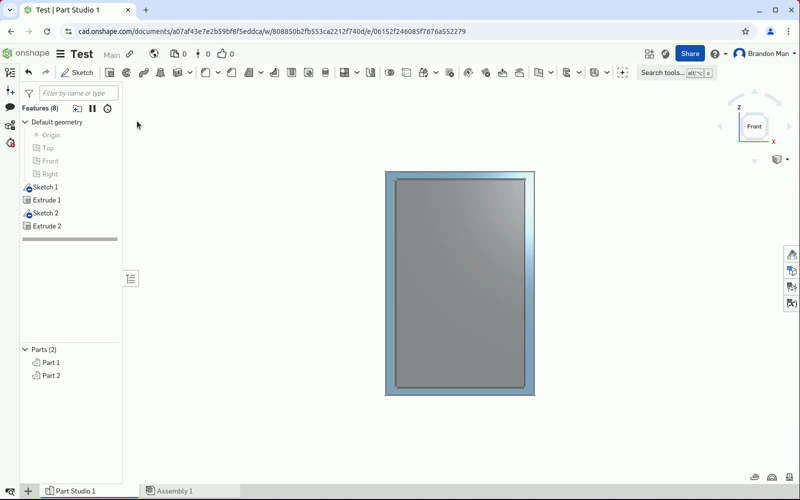
key(left, 2)
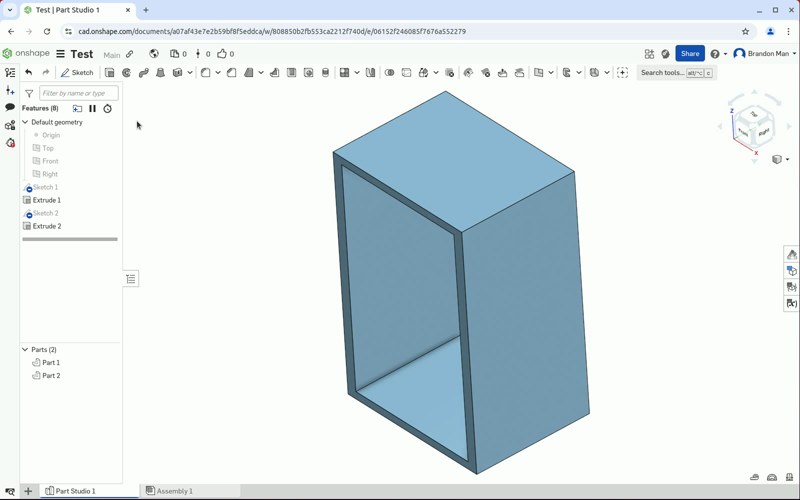
key(down, 2)
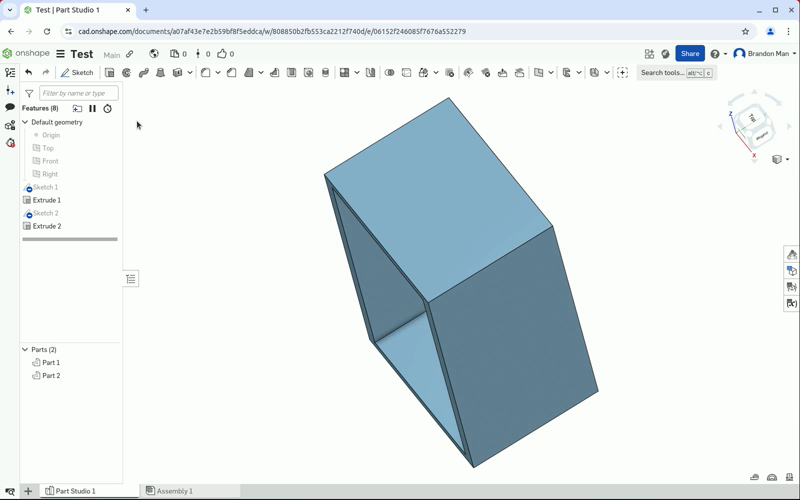
key(up, 2)
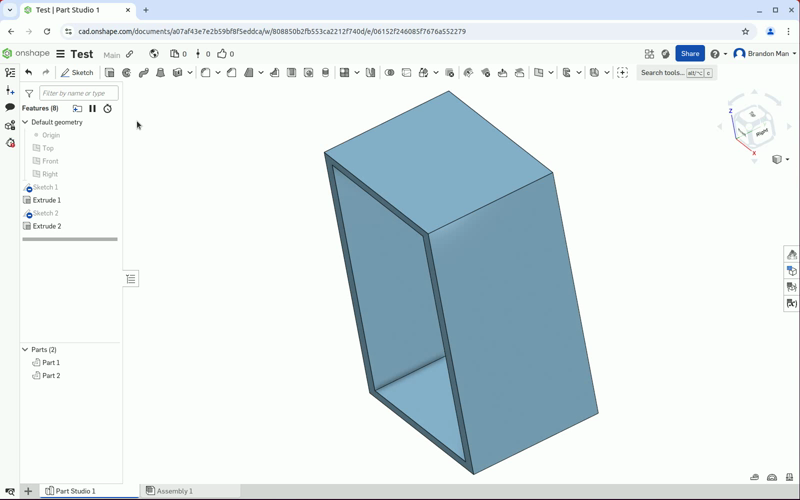
key(right, 2)
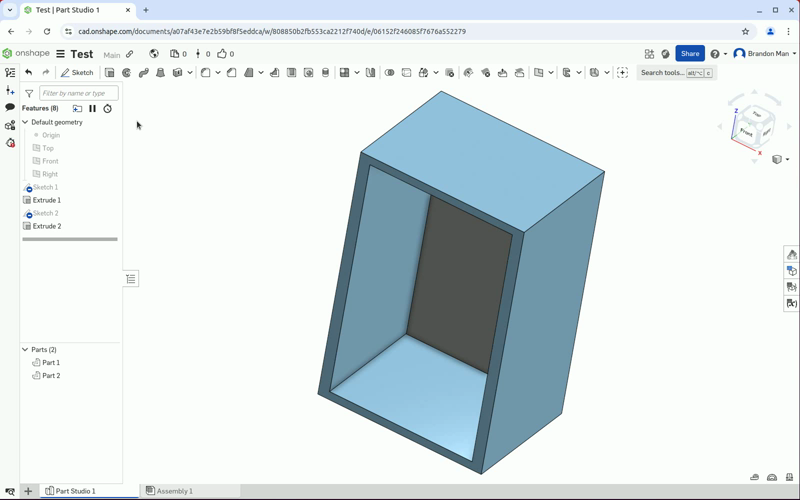
mouse_move(73, 189)
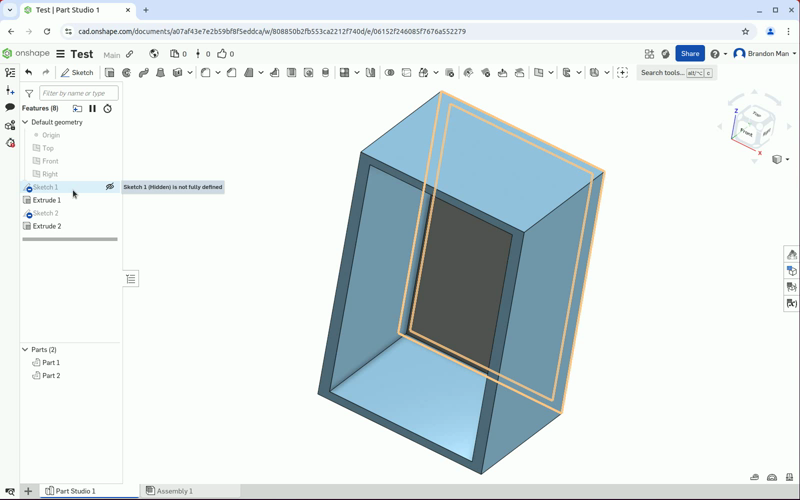
click(73, 189)